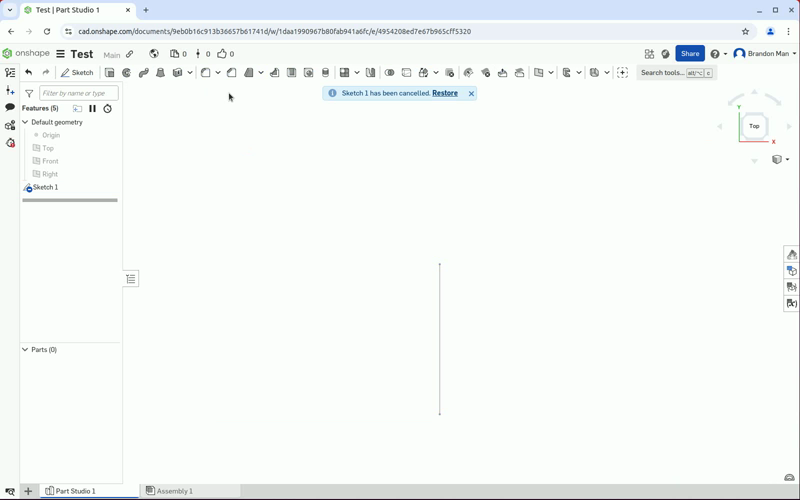
key(shift+h)
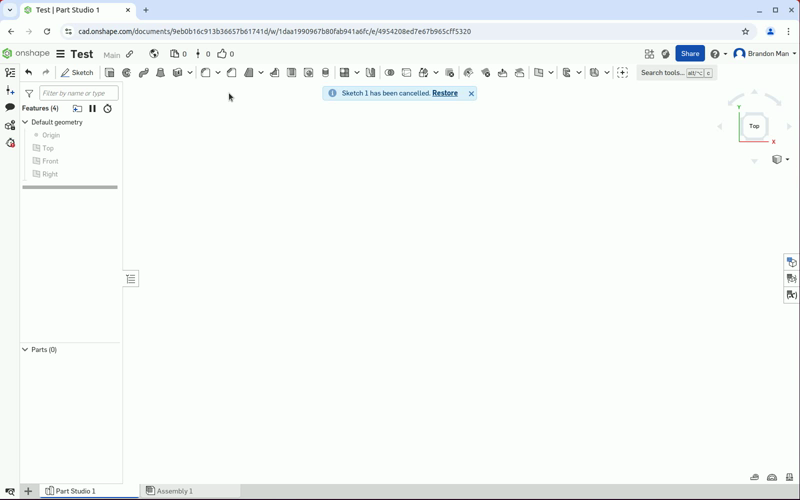
mouse_move(73, 352)
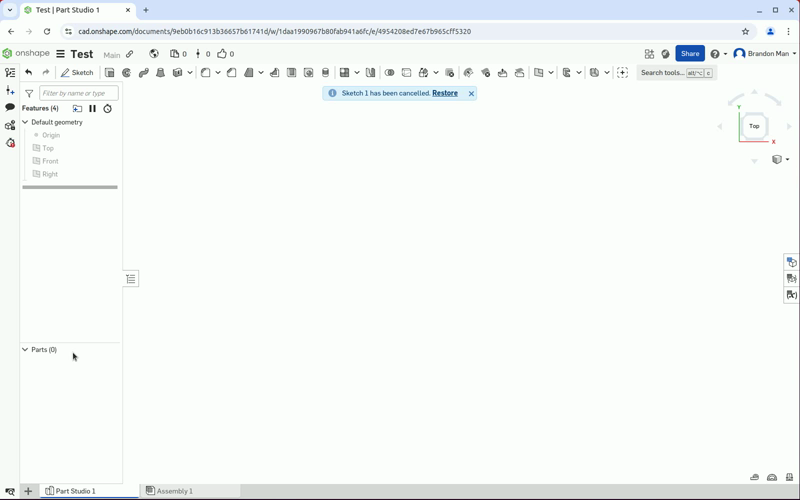
key(y)
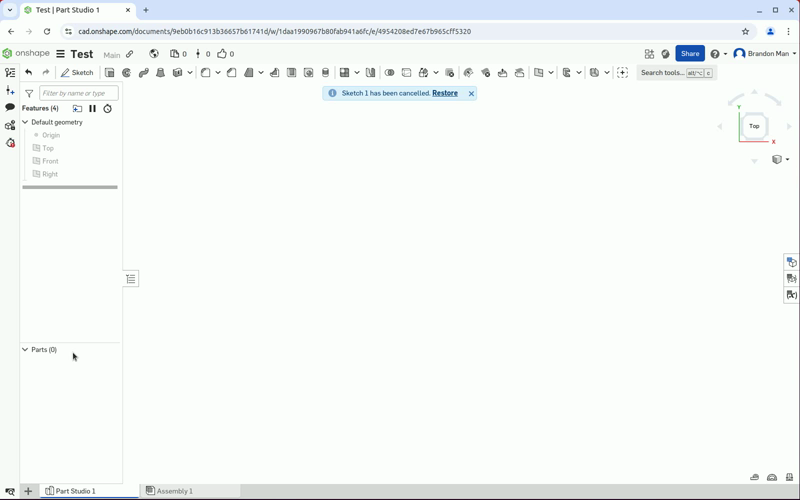
key(shift+p)
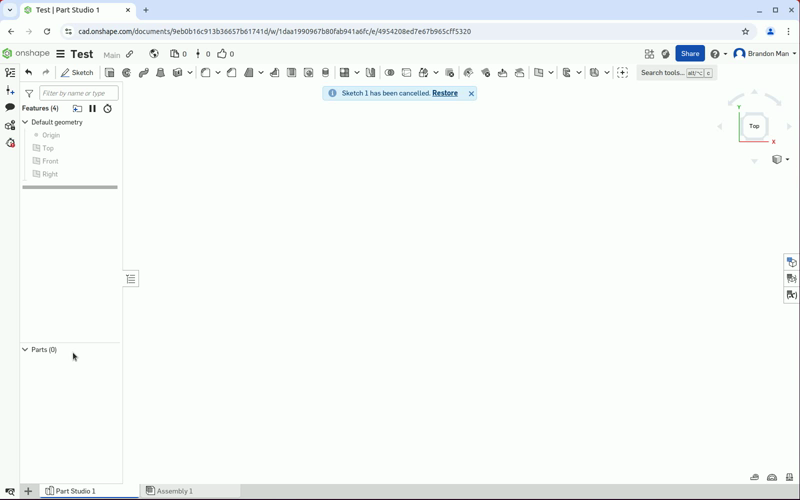
key(space)
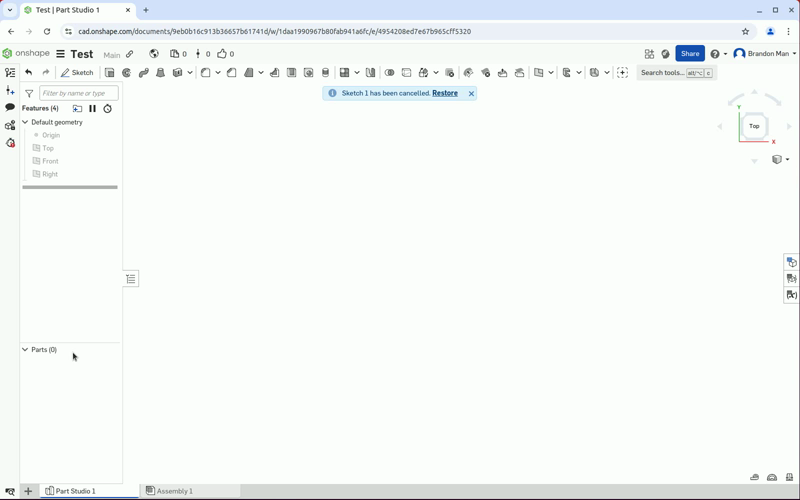
key_down(shift)
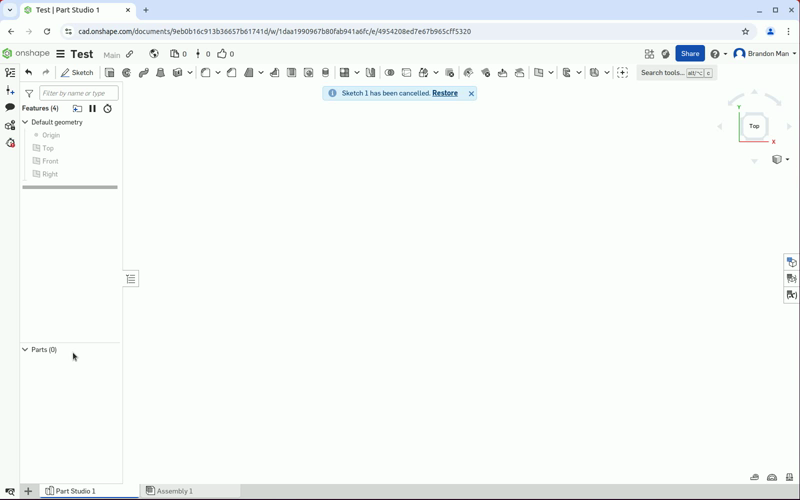
key(up)
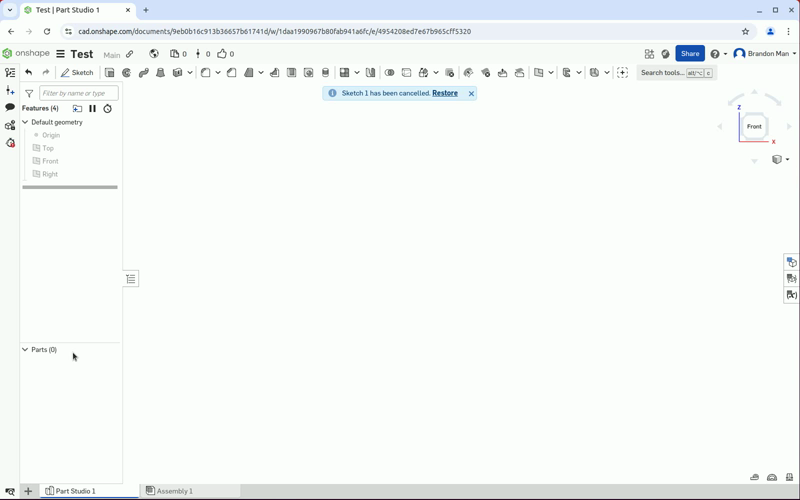
key_up(shift)
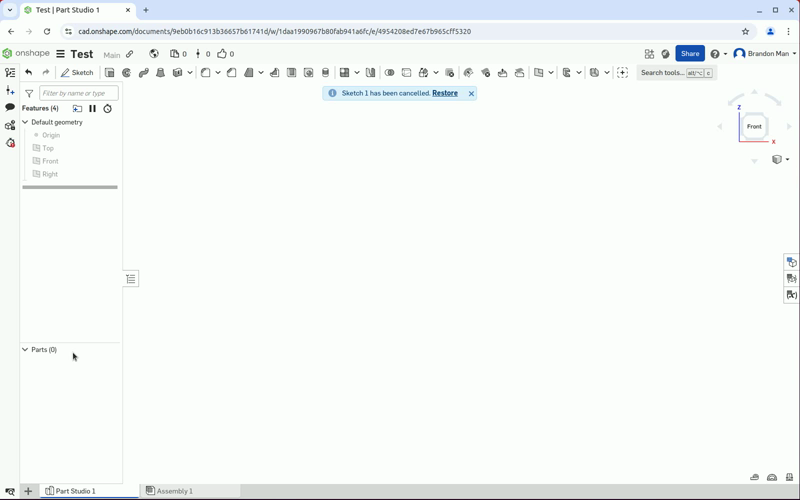
mouse_move(73, 352)
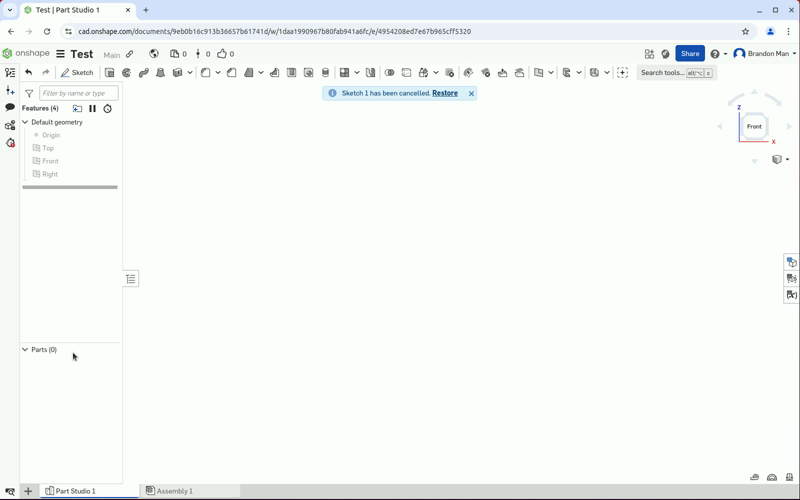
key(shift+y)
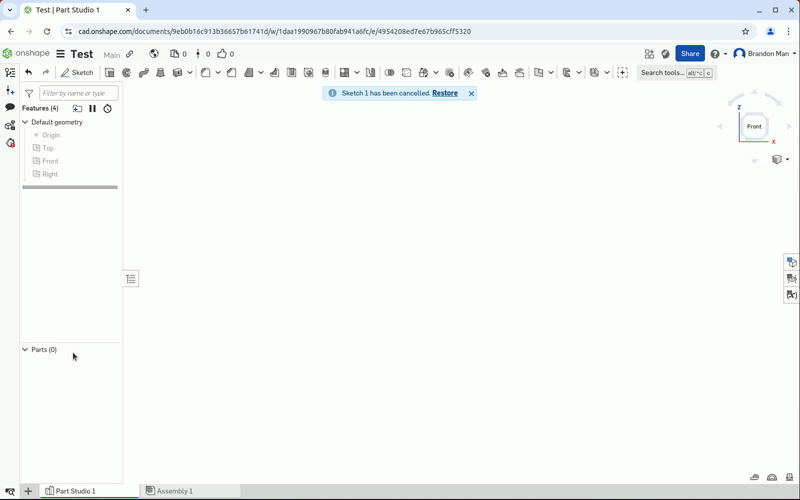
key(shift+s)
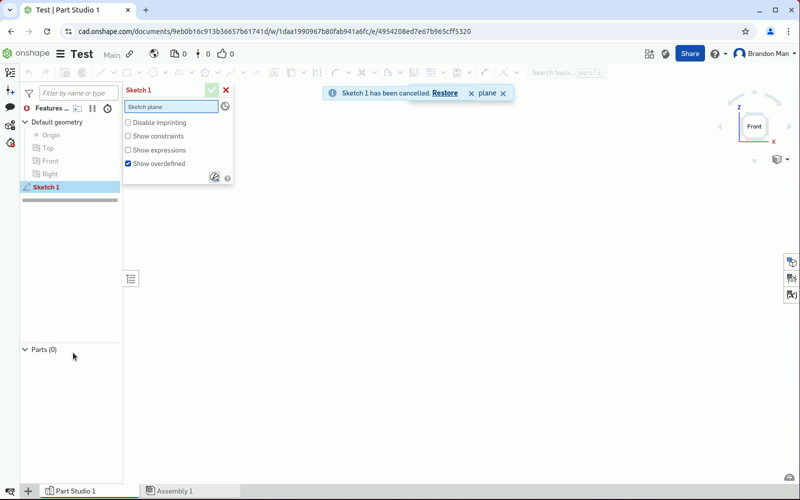
mouse_move(73, 163)
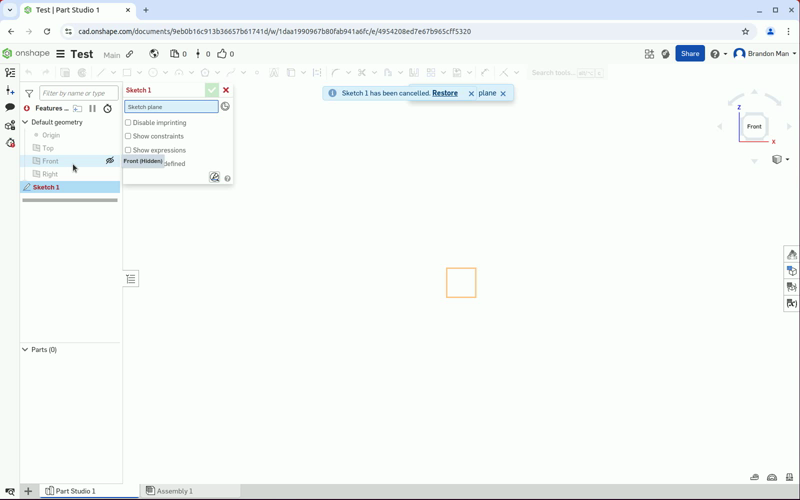
click(73, 163)
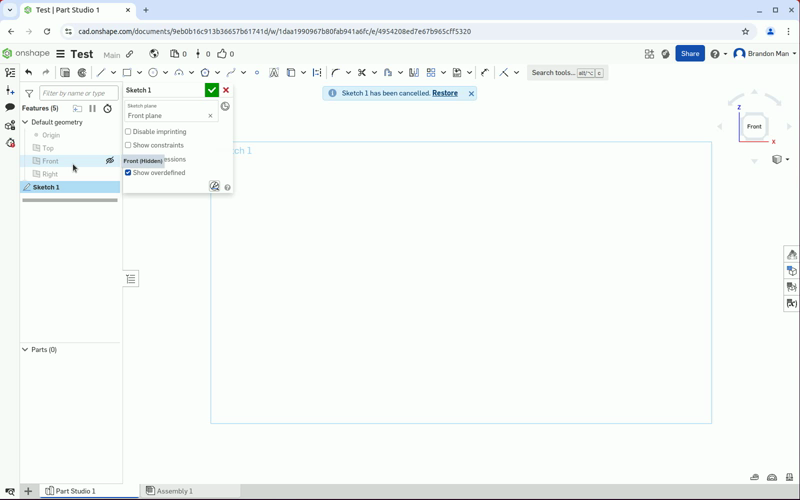
mouse_move(73, 352)
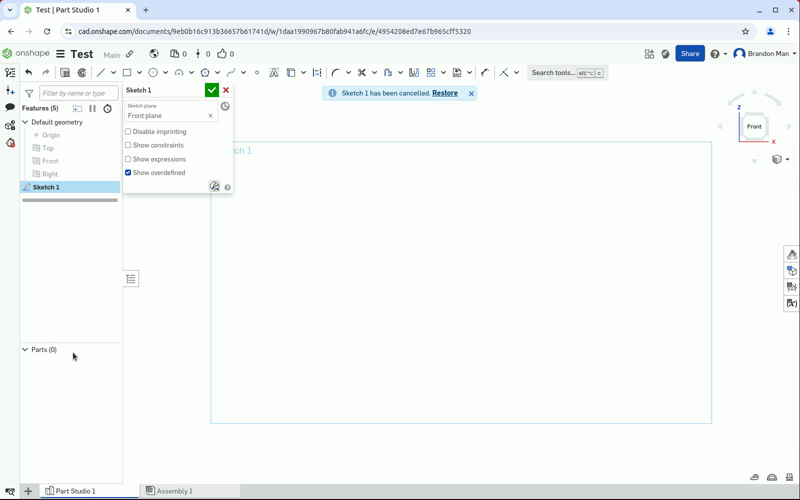
key(y)
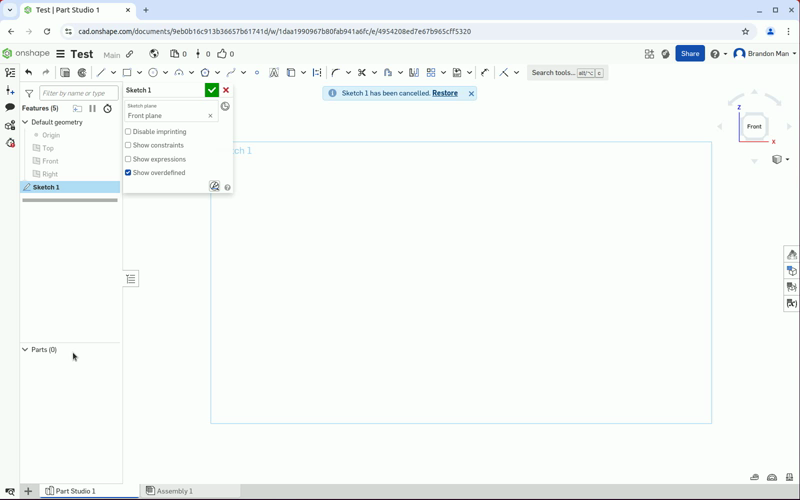
key(l)
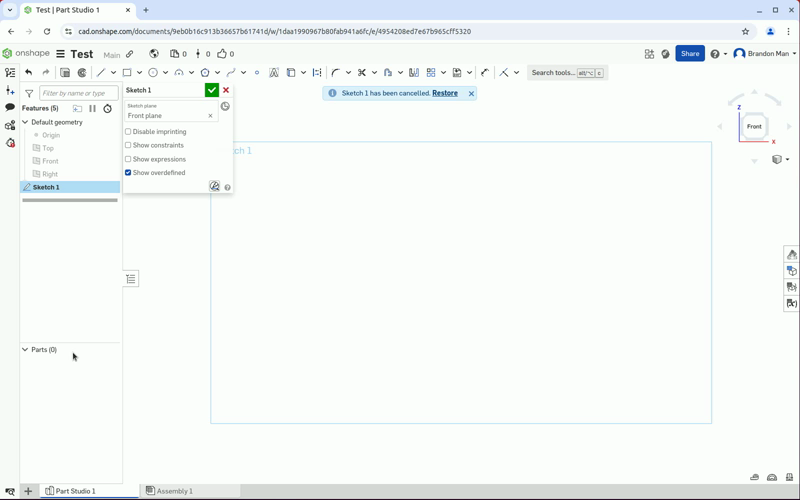
key_down(shift)
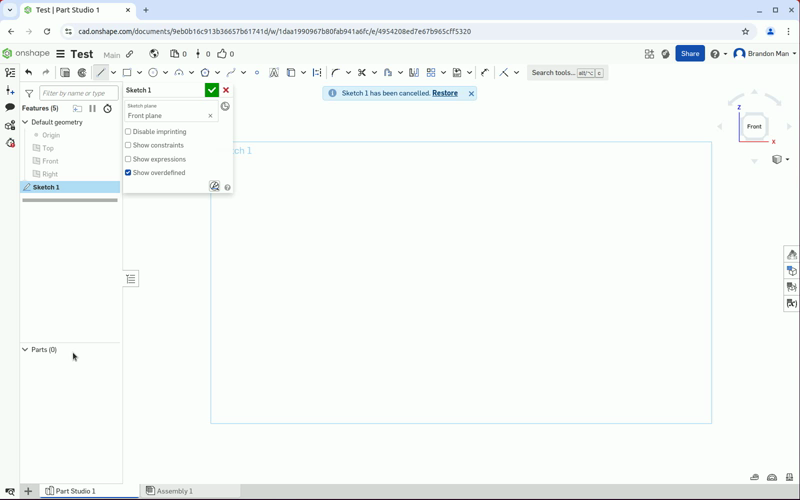
mouse_move(379, 282)
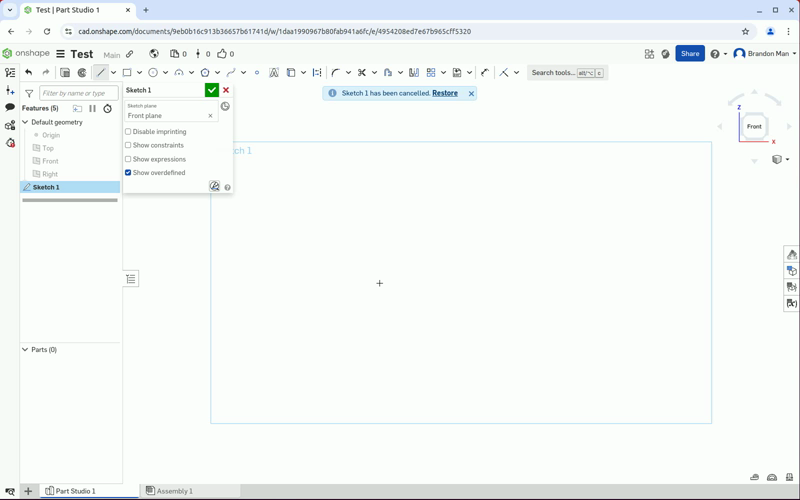
click(379, 282)
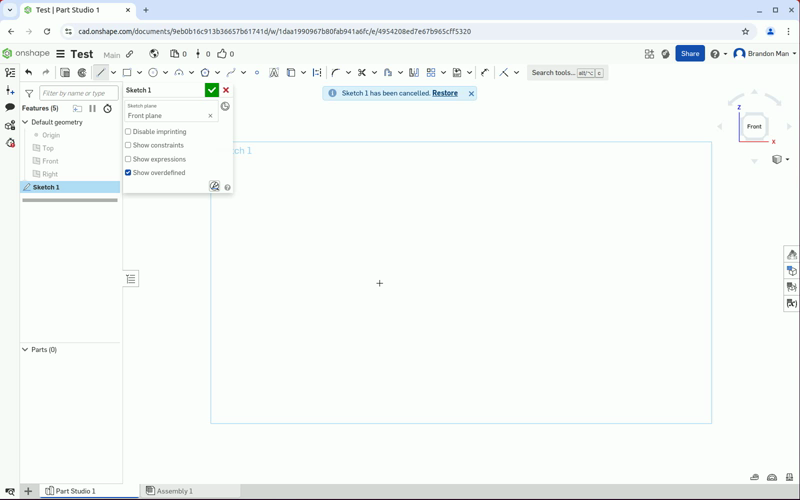
key_up(shift)
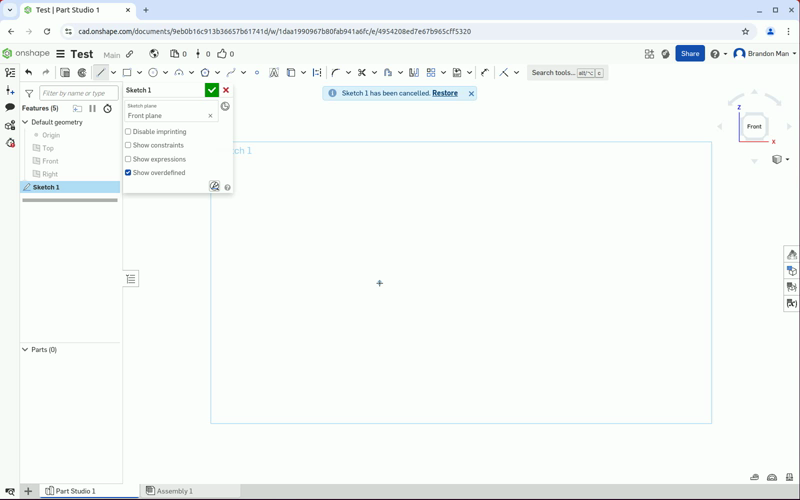
key_down(shift)
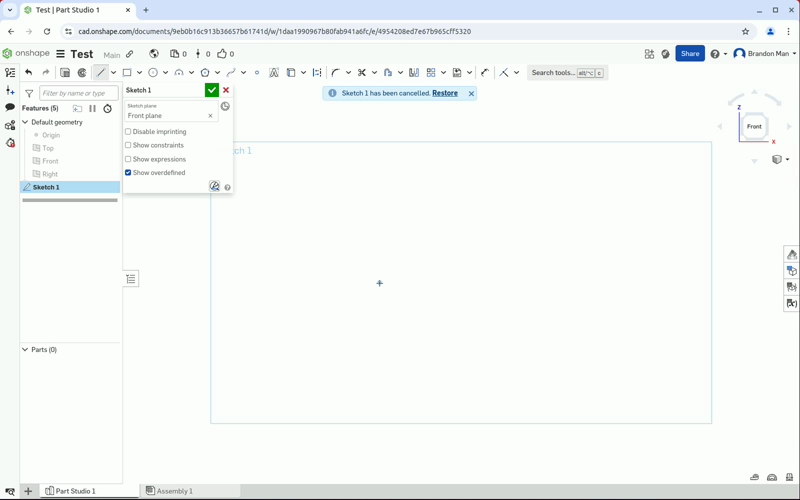
mouse_move(461, 282)
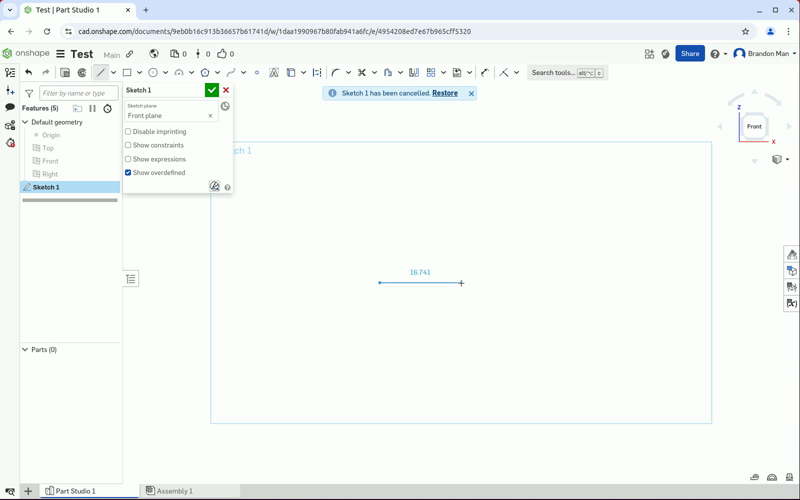
click(461, 282)
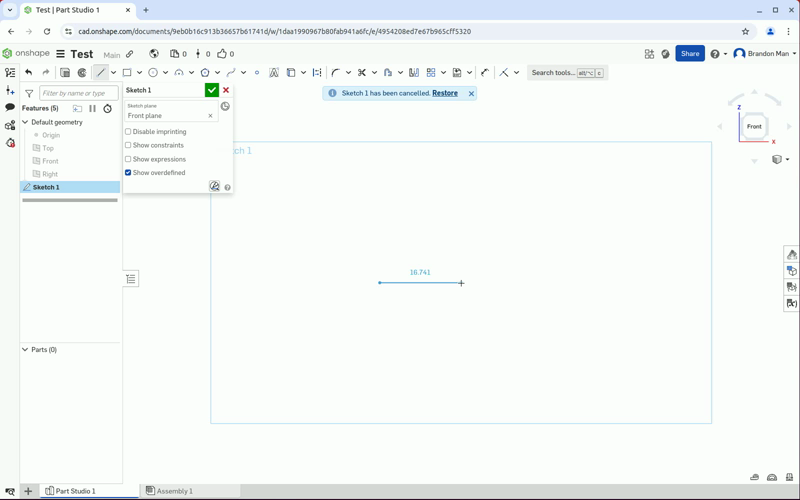
key_up(shift)
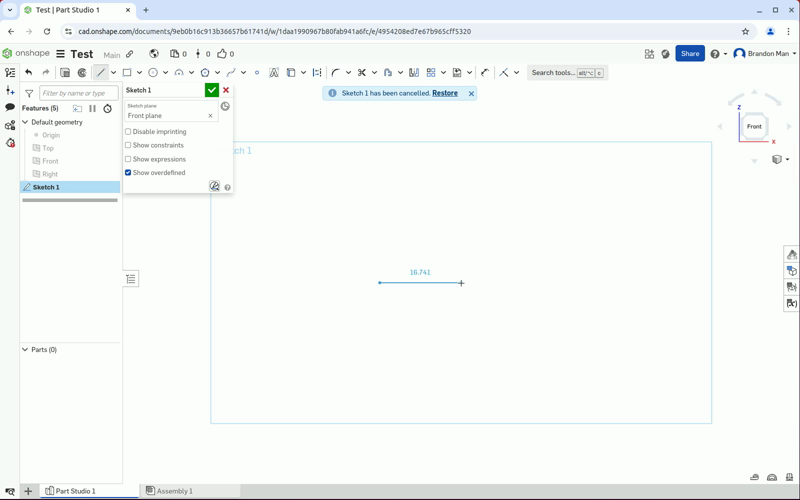
key_down(shift)
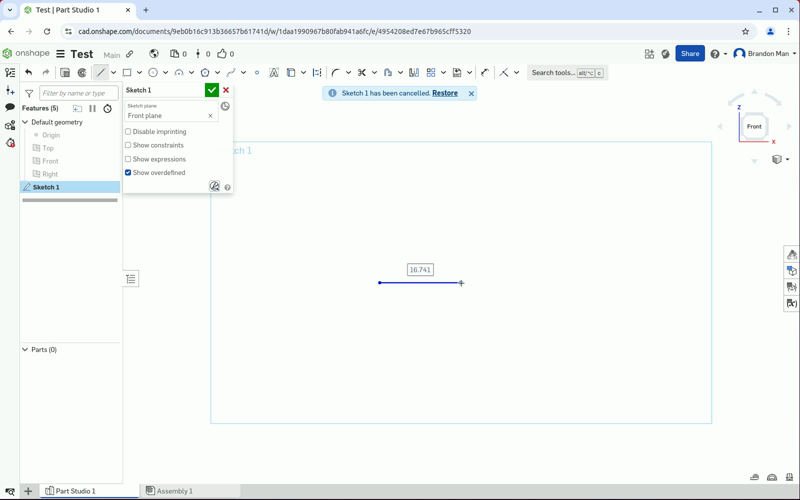
mouse_move(491, 282)
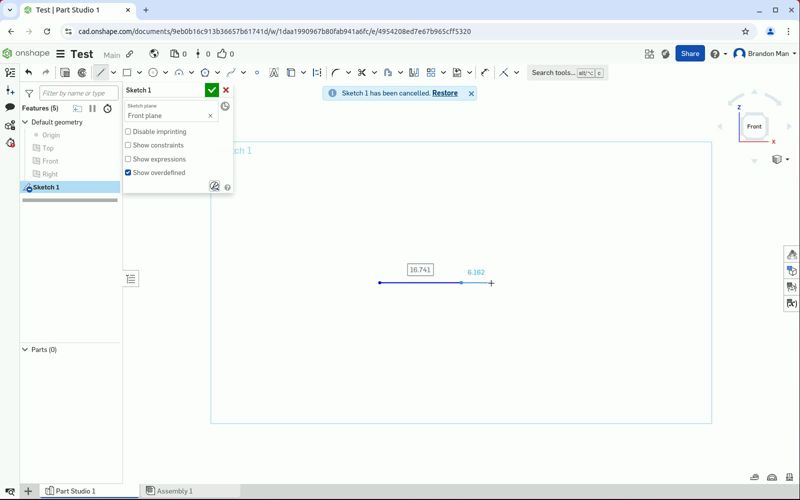
mouse_move(461, 241)
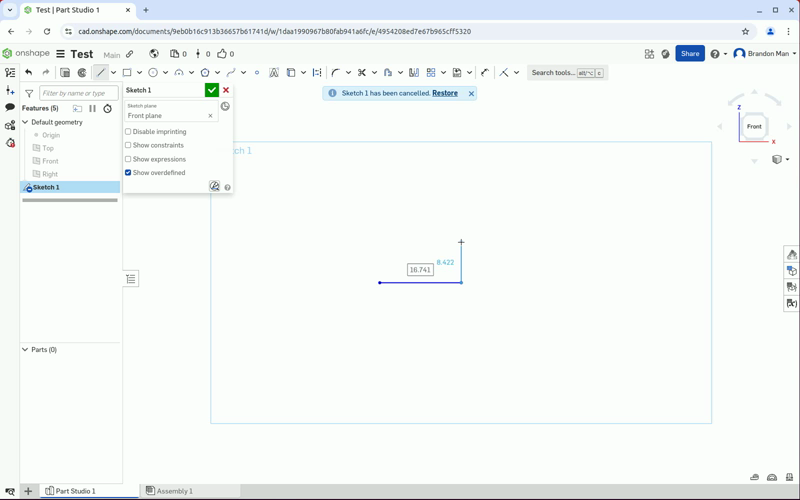
click(461, 241)
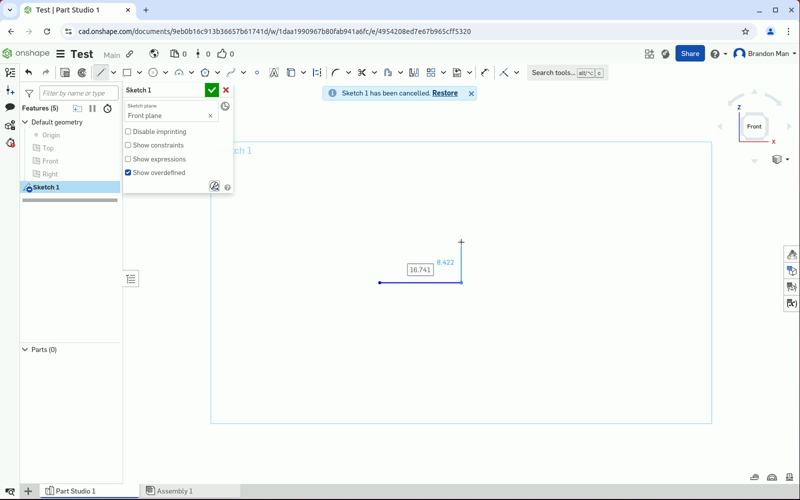
key_up(shift)
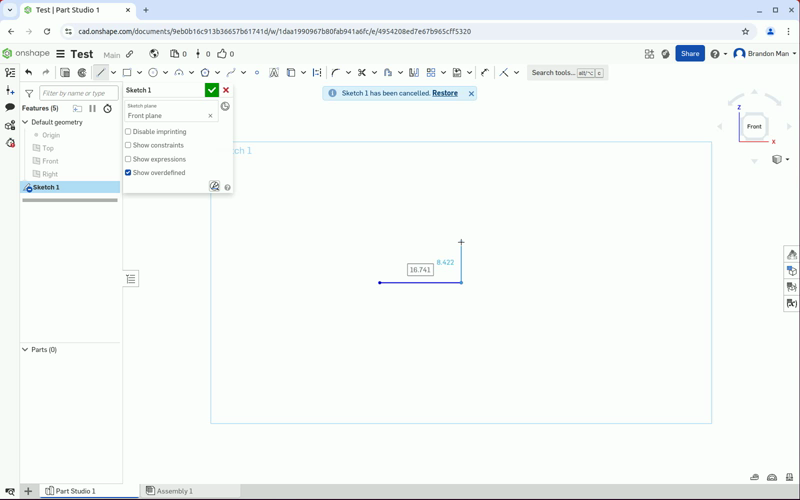
key_down(shift)
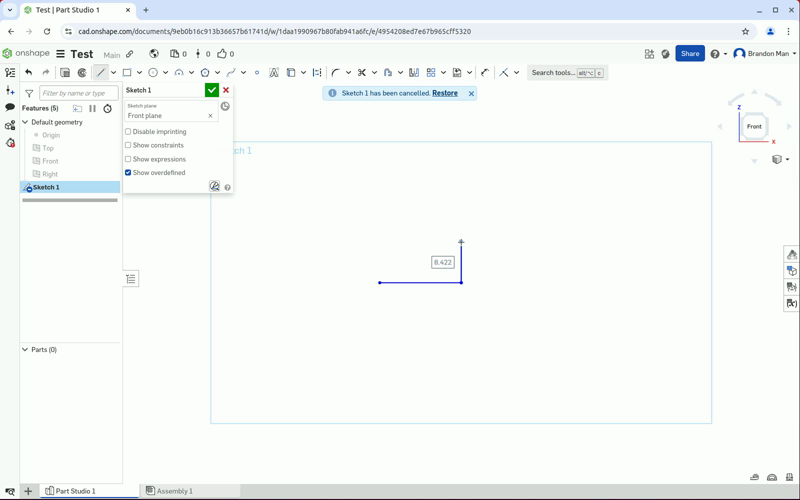
mouse_move(379, 241)
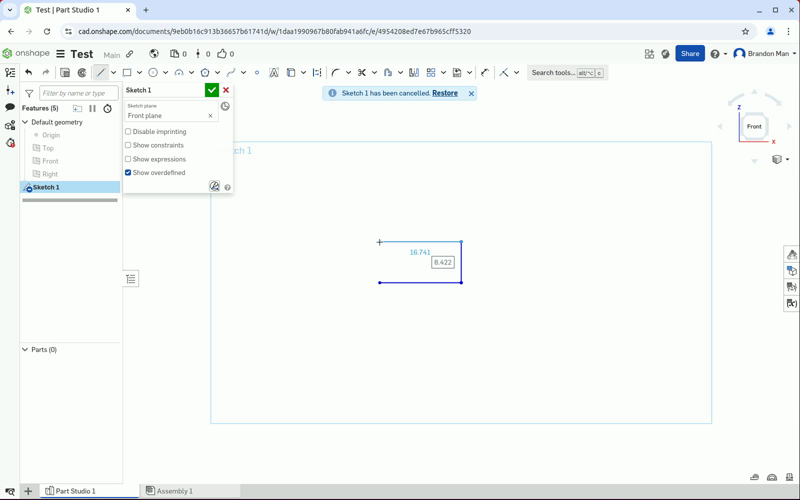
click(379, 241)
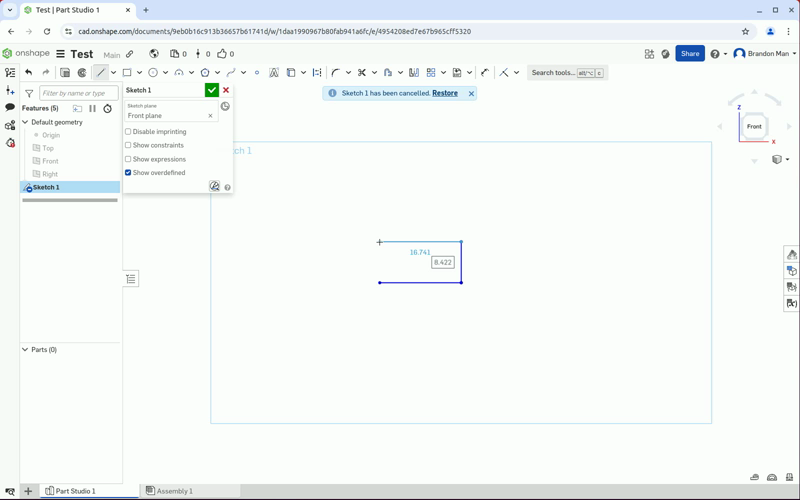
key_up(shift)
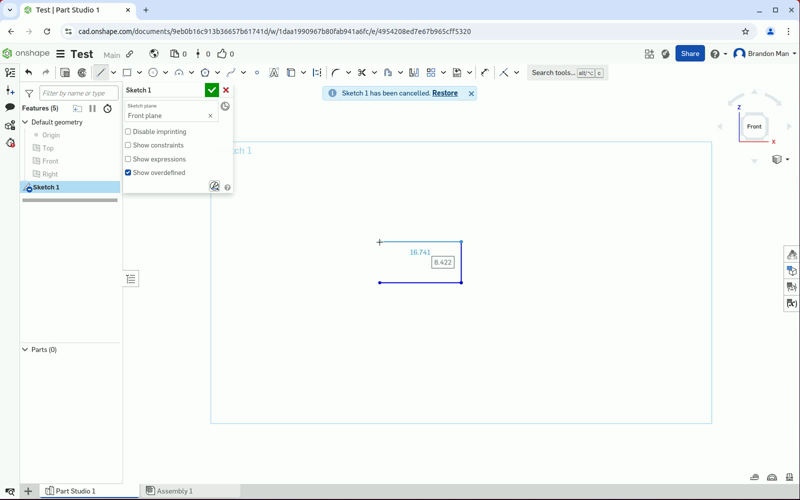
mouse_move(409, 241)
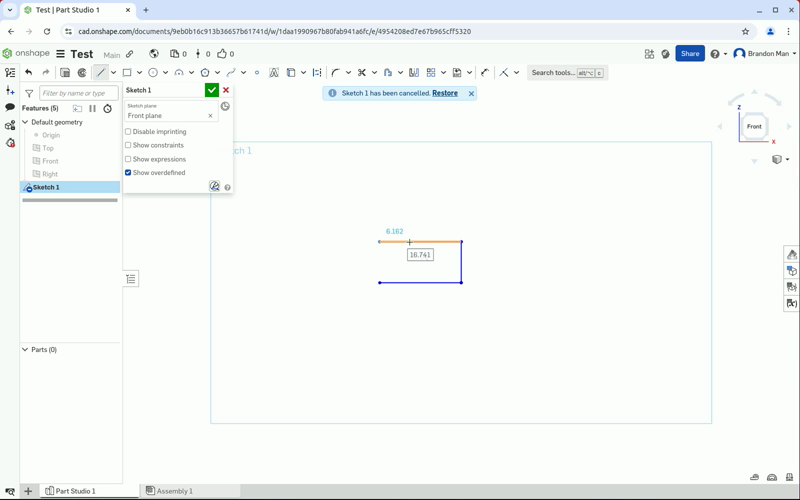
key_down(shift)
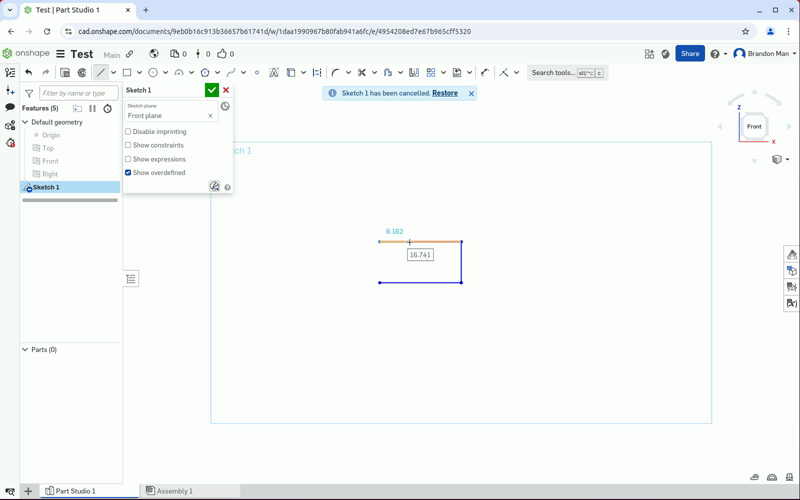
mouse_move(379, 282)
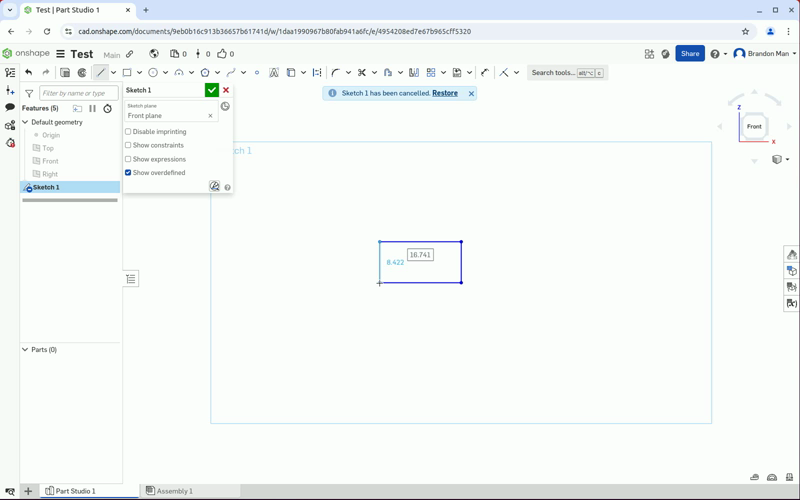
key_up(shift)
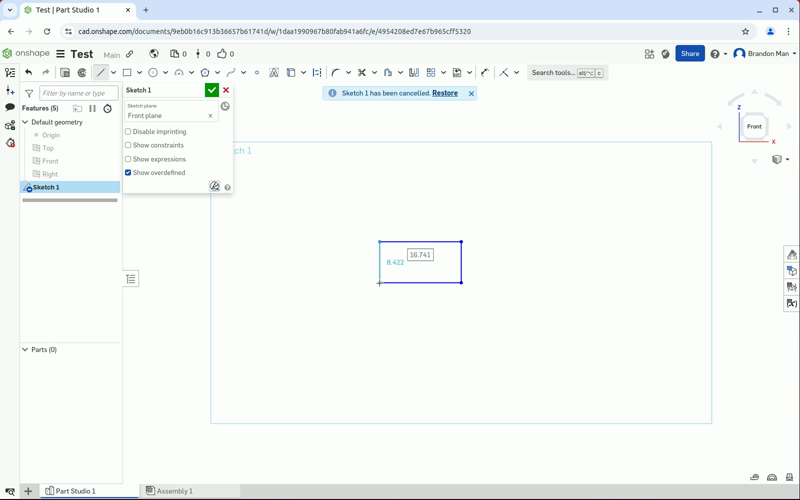
click(379, 282)
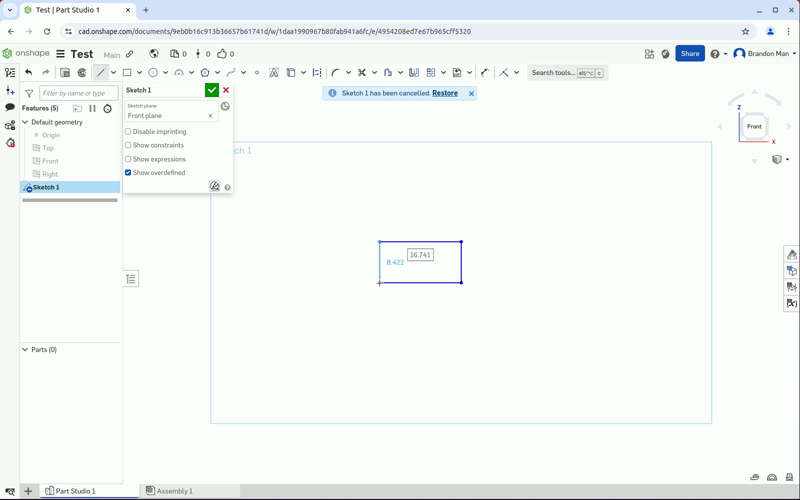
key(esc)
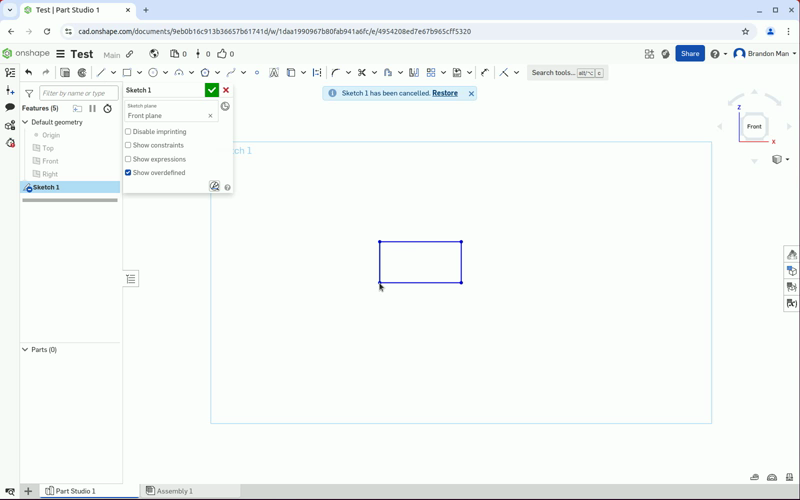
mouse_move(457, 256)
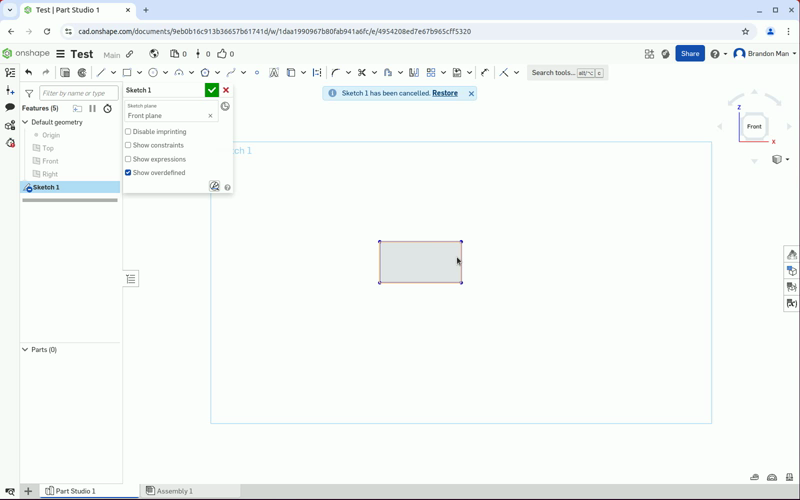
click(457, 256)
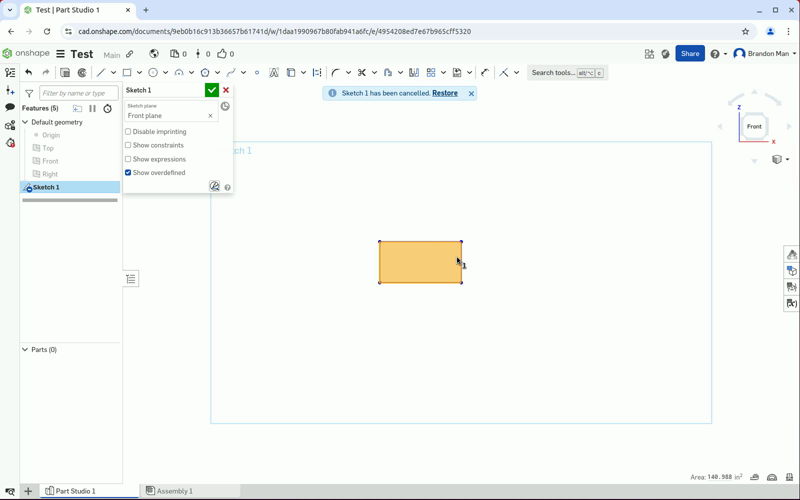
mouse_move(73, 352)
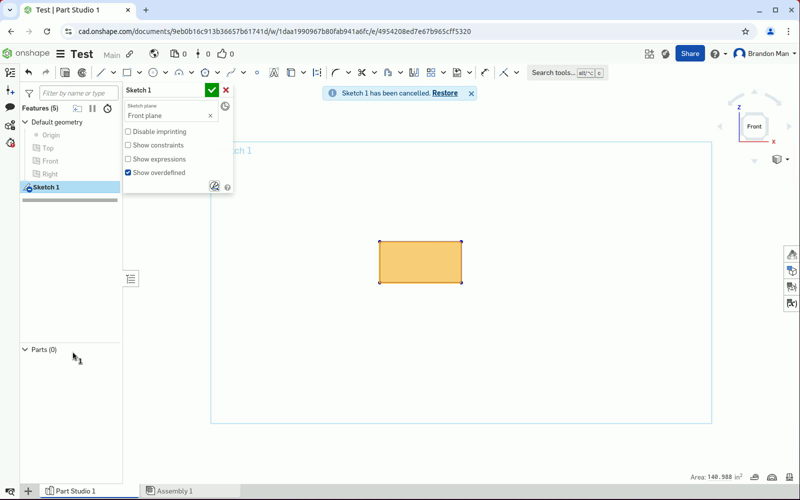
key(shift+y)
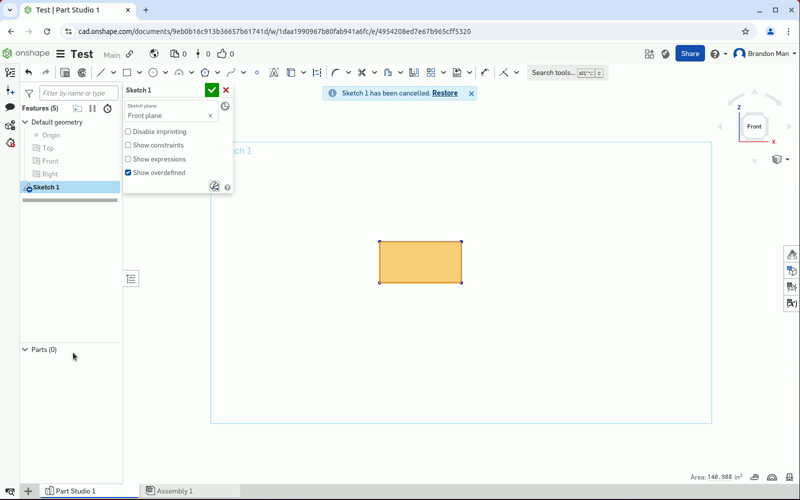
key(shift+e)
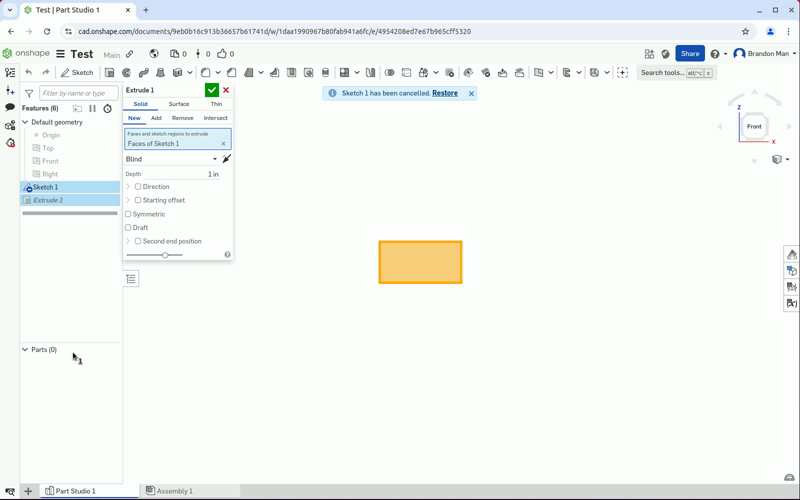
mouse_move(143, 106)
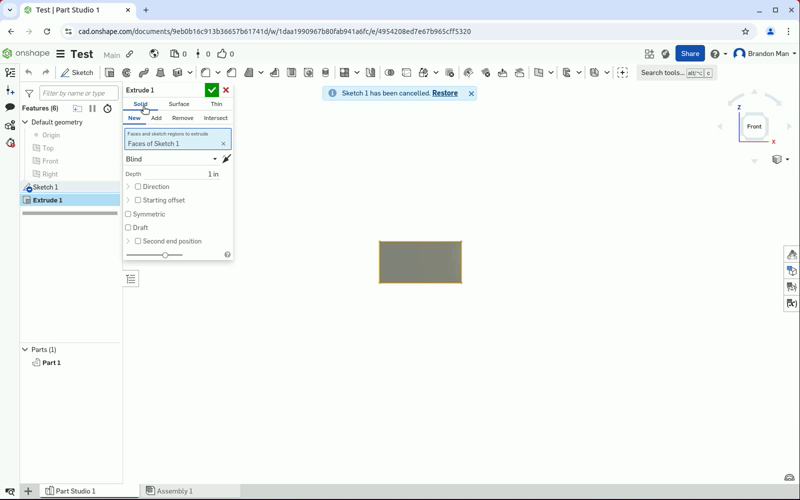
click(143, 106)
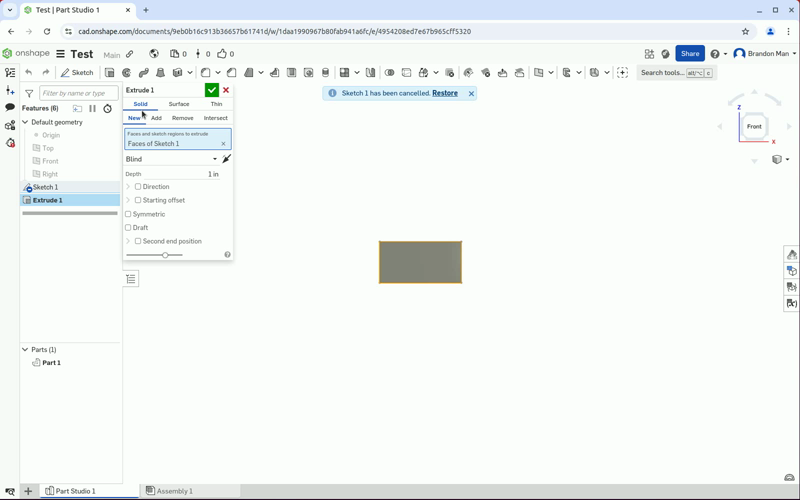
mouse_move(137, 120)
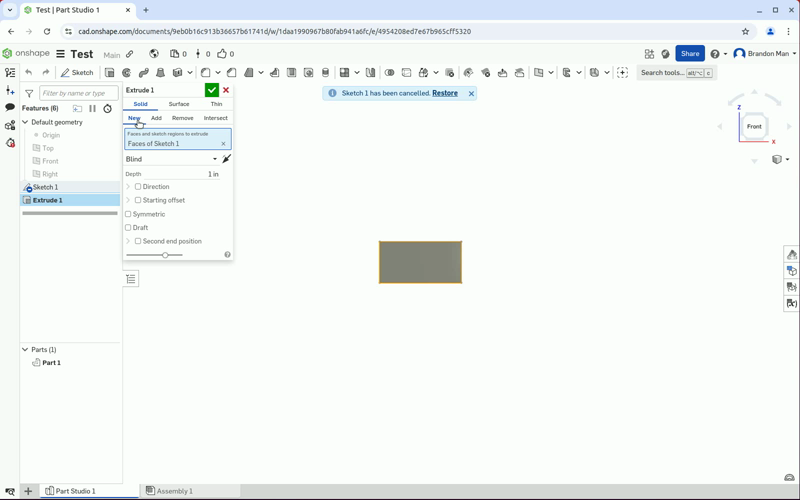
click(137, 120)
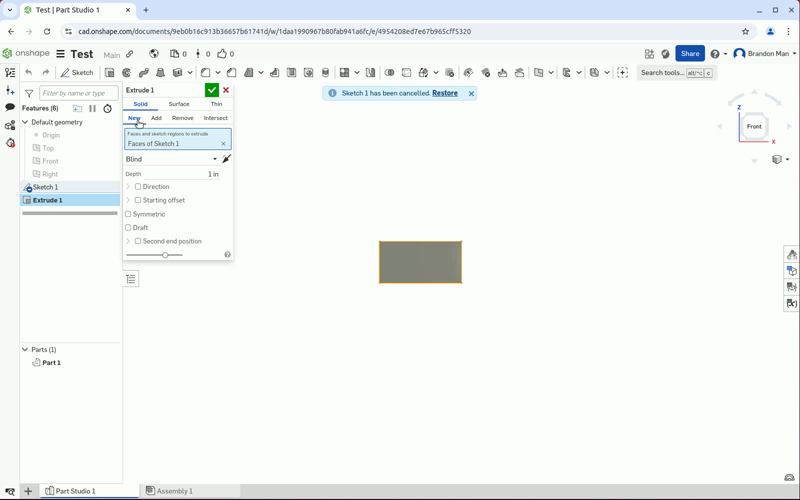
key(tab, 4)
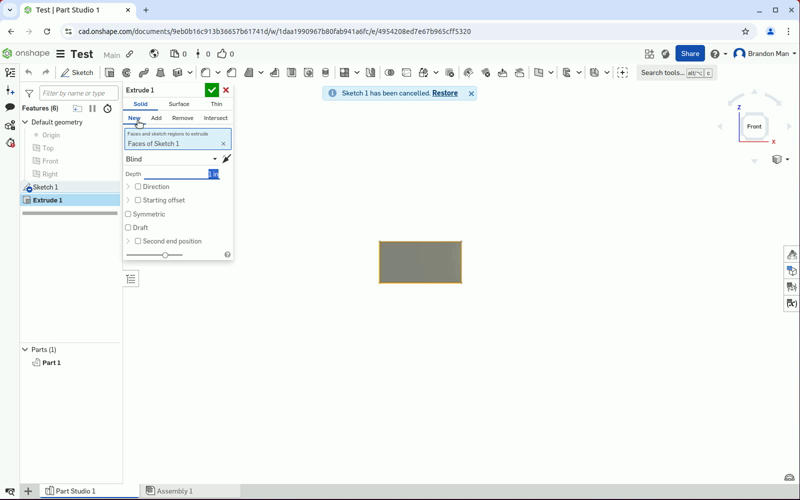
text(23.108)
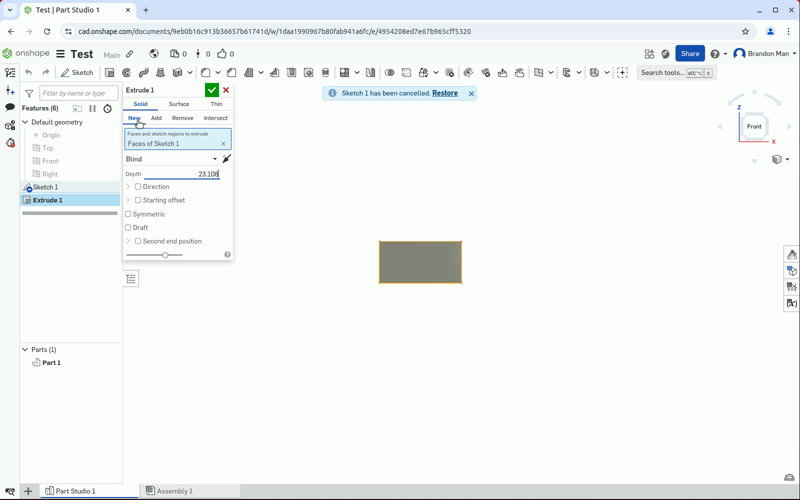
key(enter)
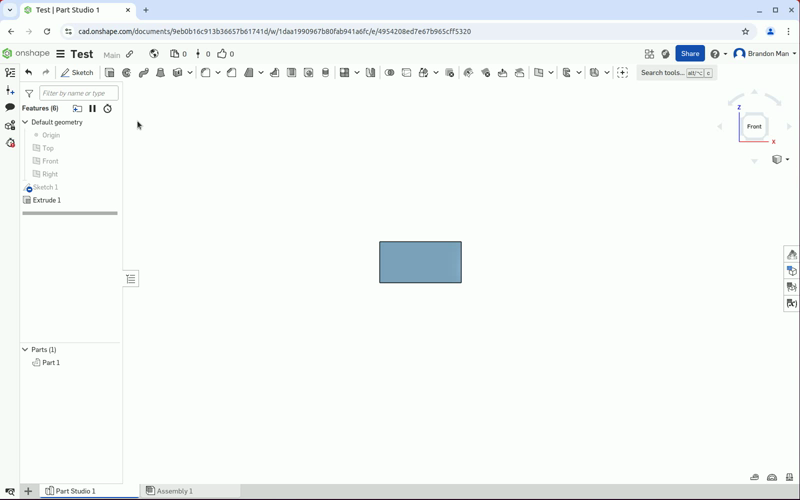
key(shift+h)
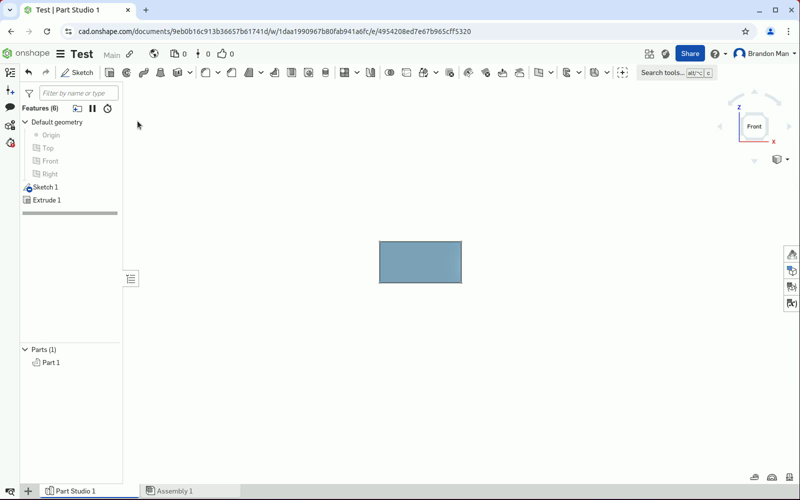
key(shift+h)
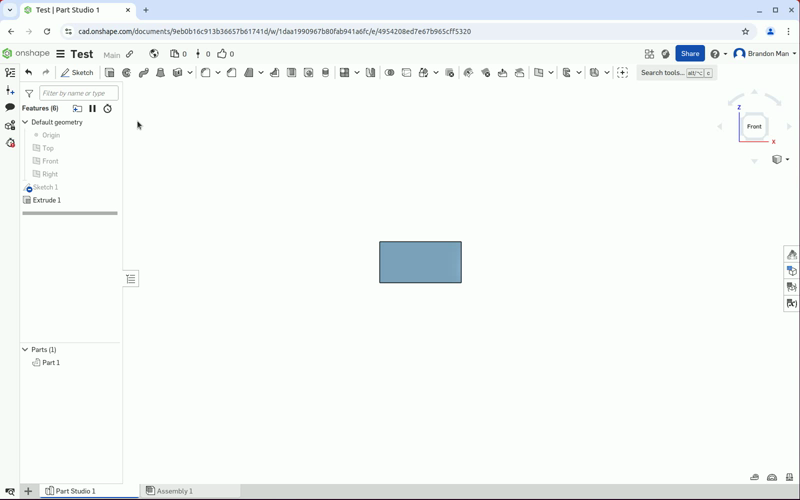
mouse_move(73, 189)
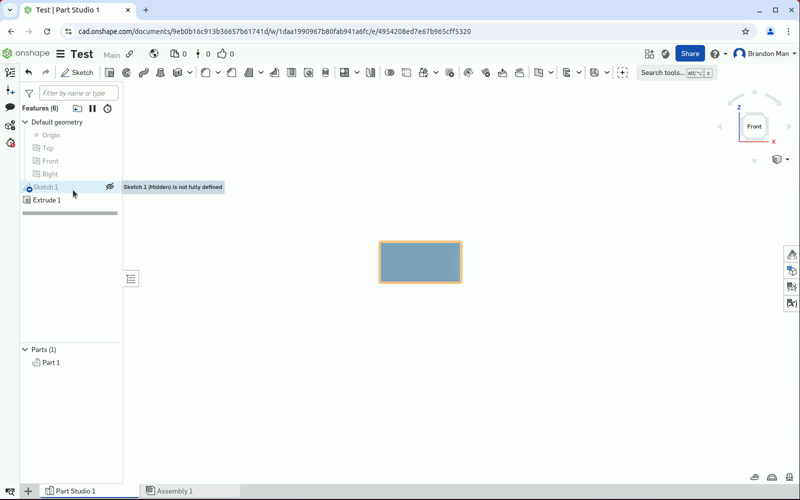
click(73, 189)
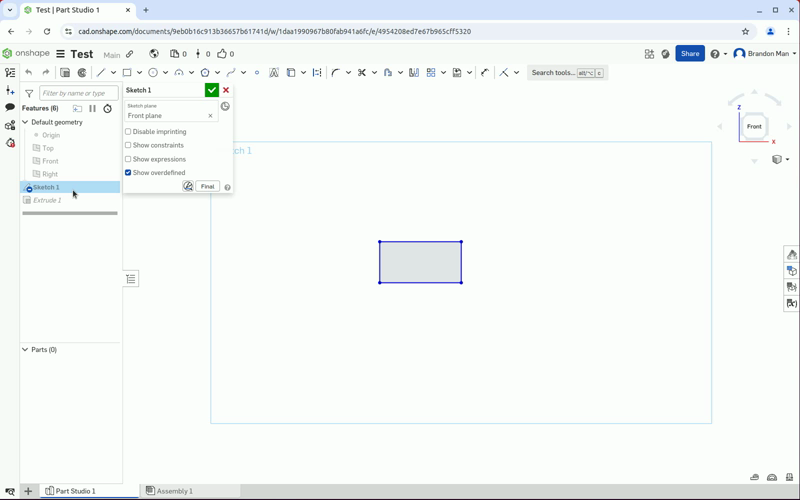
mouse_move(229, 92)
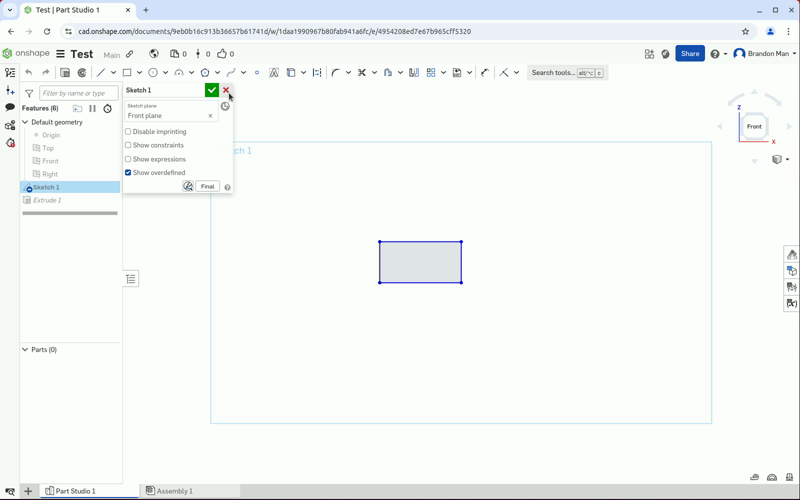
click(229, 92)
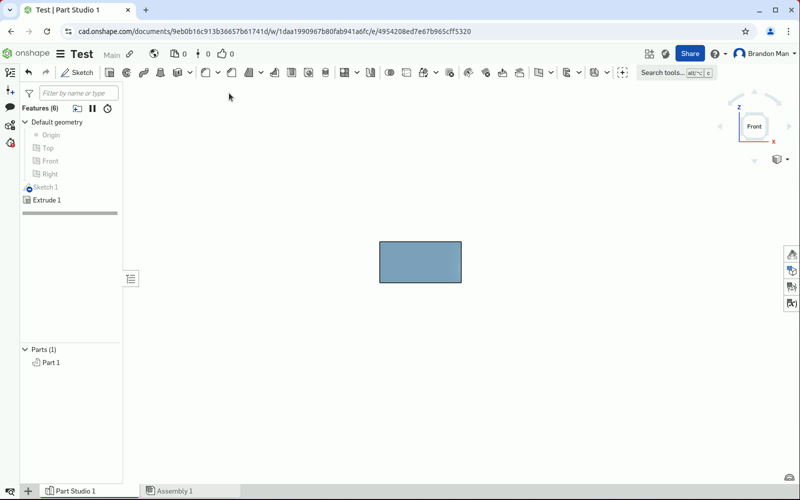
mouse_move(73, 352)
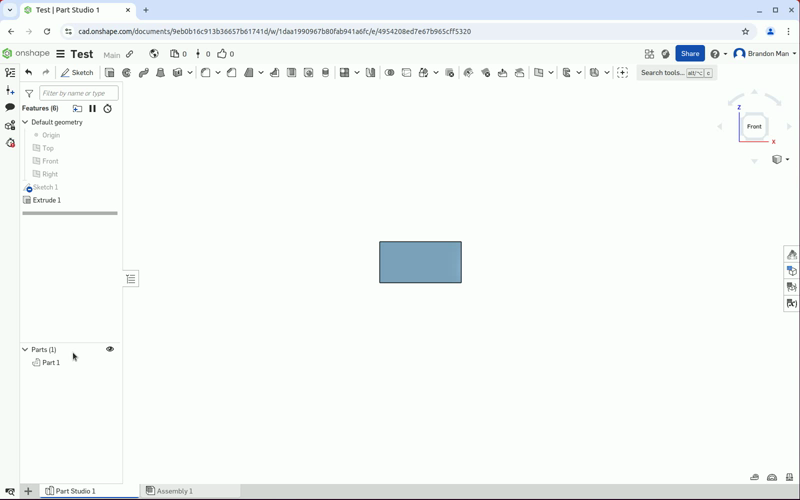
key(y)
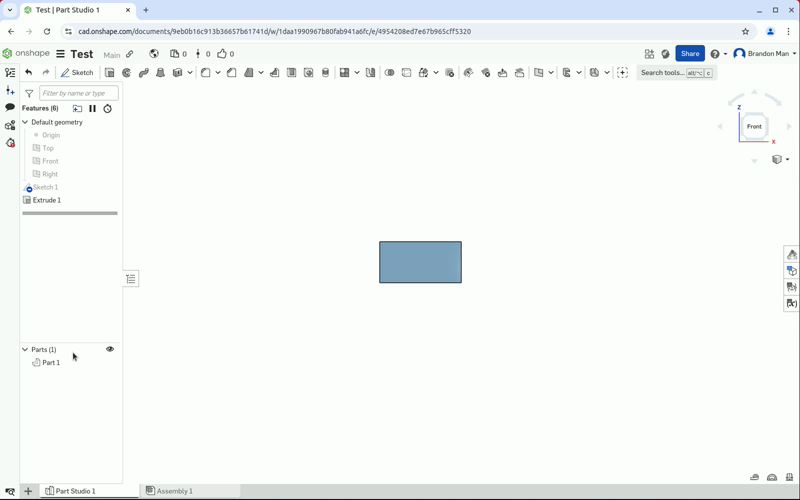
key(shift+p)
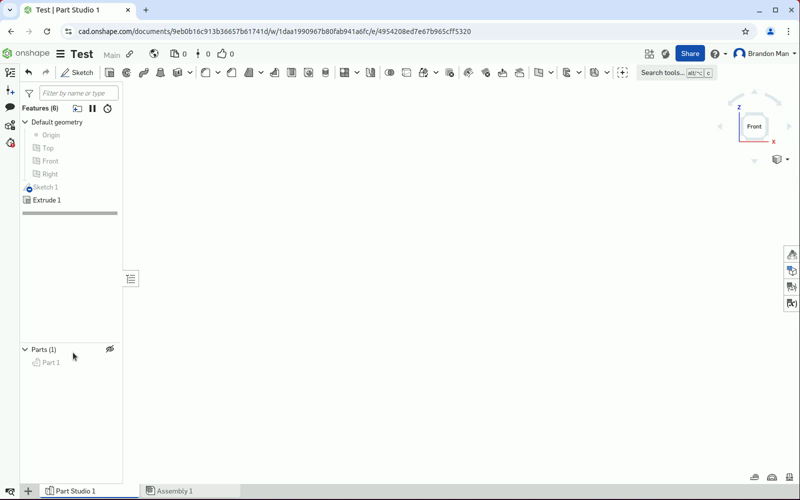
key(space)
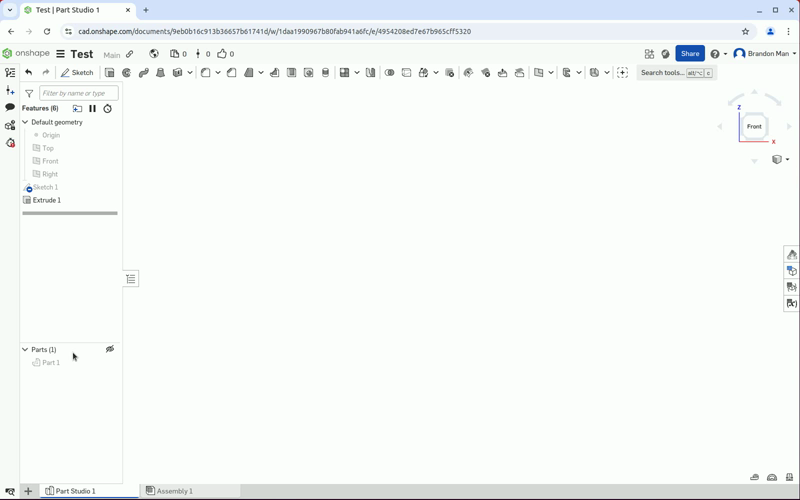
key_down(shift)
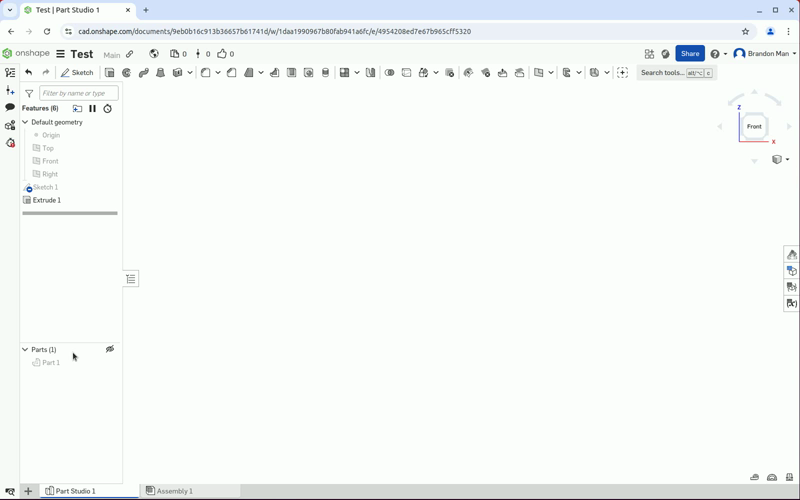
key(down)
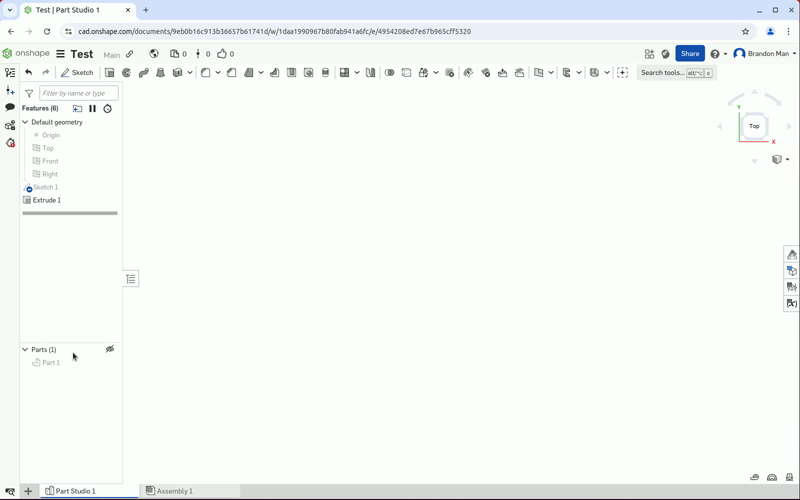
key_up(shift)
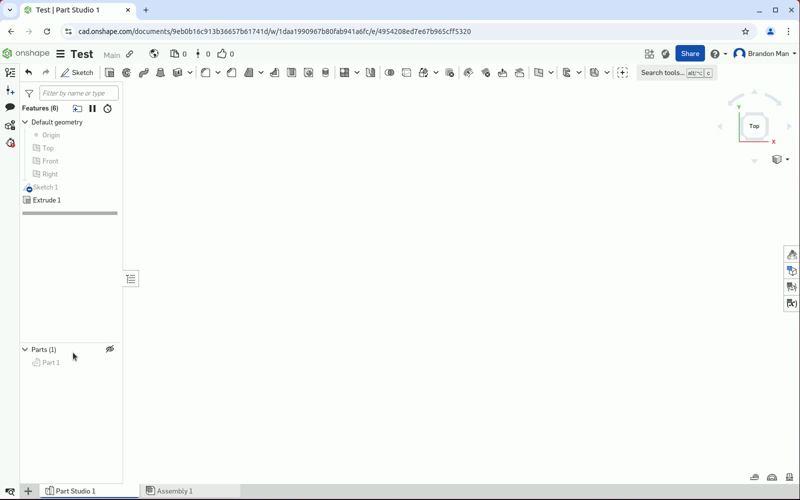
mouse_move(73, 352)
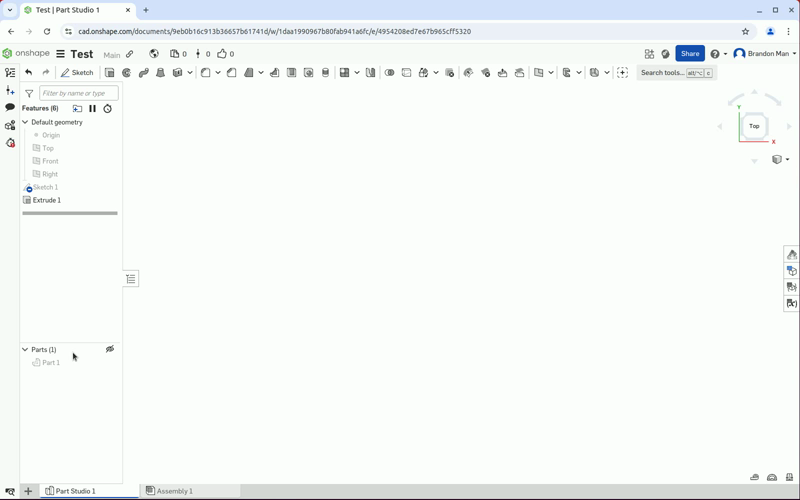
key(shift+y)
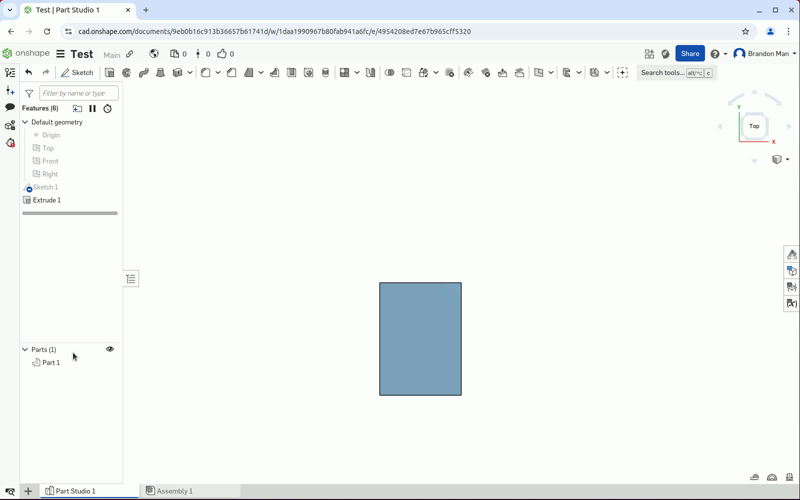
mouse_move(541, 75)
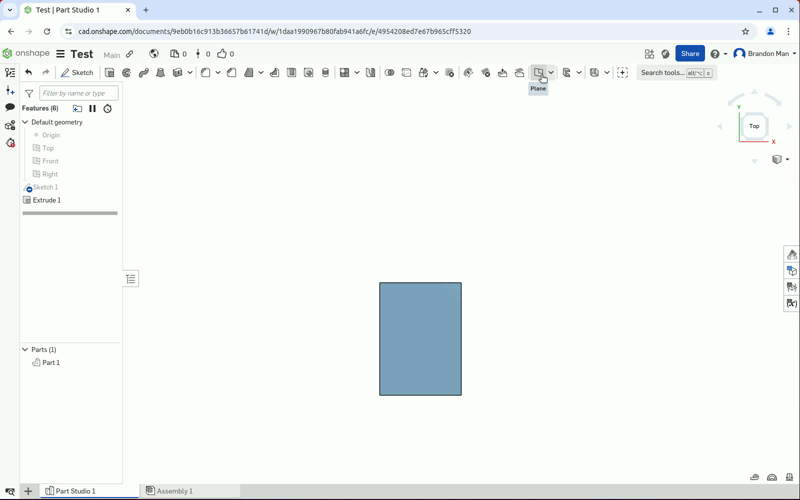
click(541, 75)
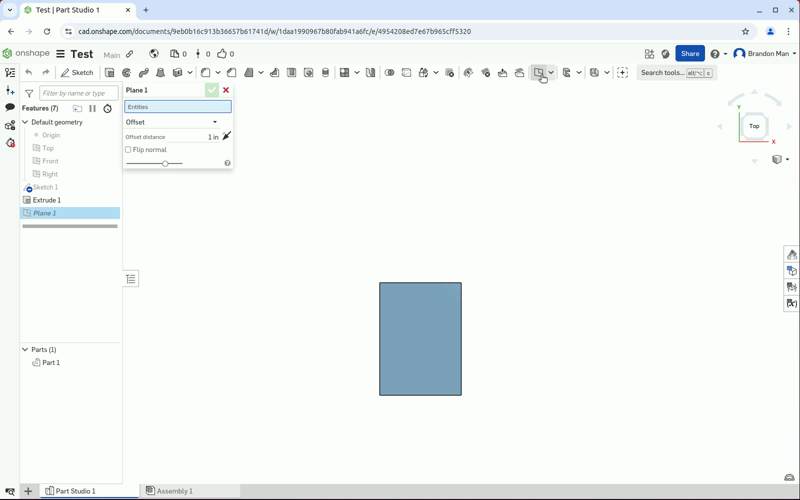
mouse_move(73, 150)
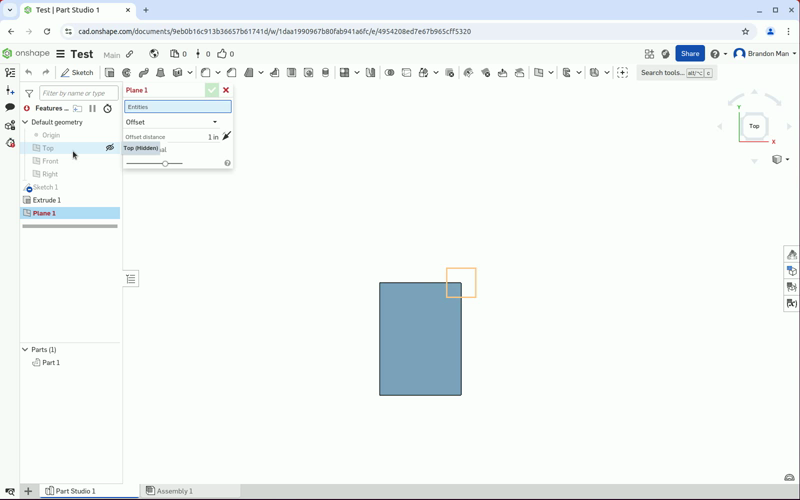
click(73, 150)
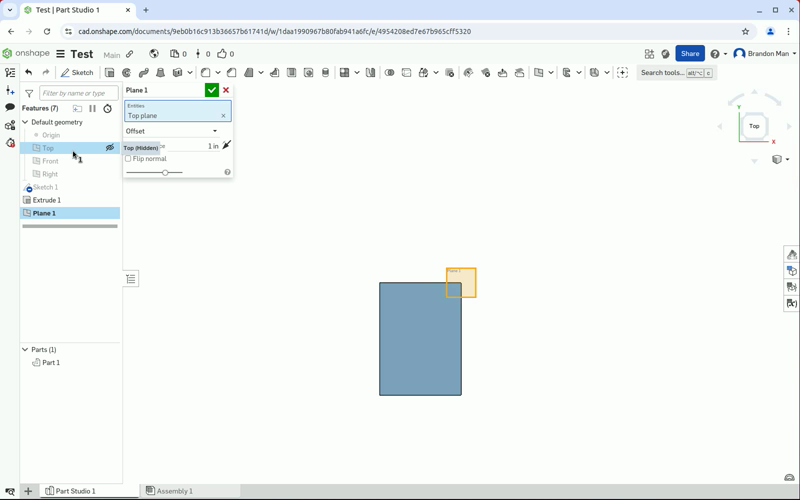
key(tab, 2)
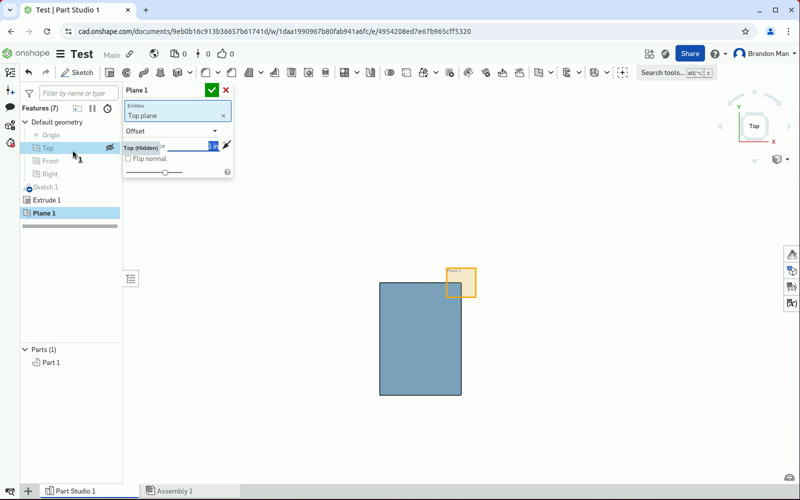
text(8.411)
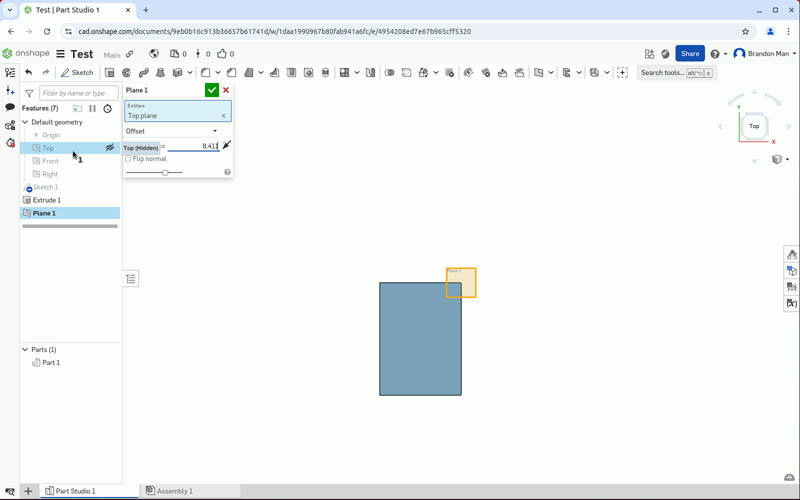
key(enter, 2)
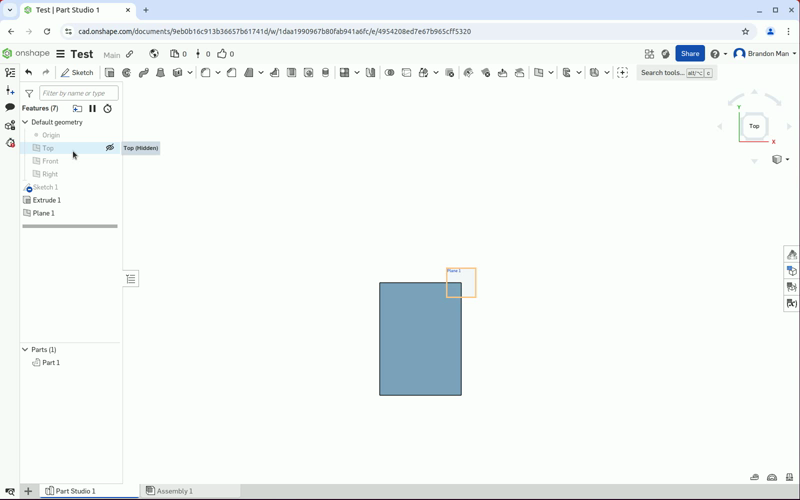
key(shift+s)
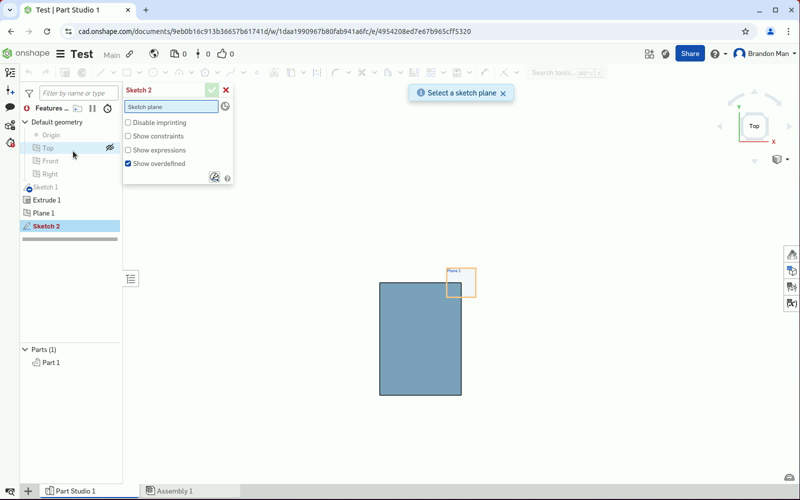
mouse_move(73, 215)
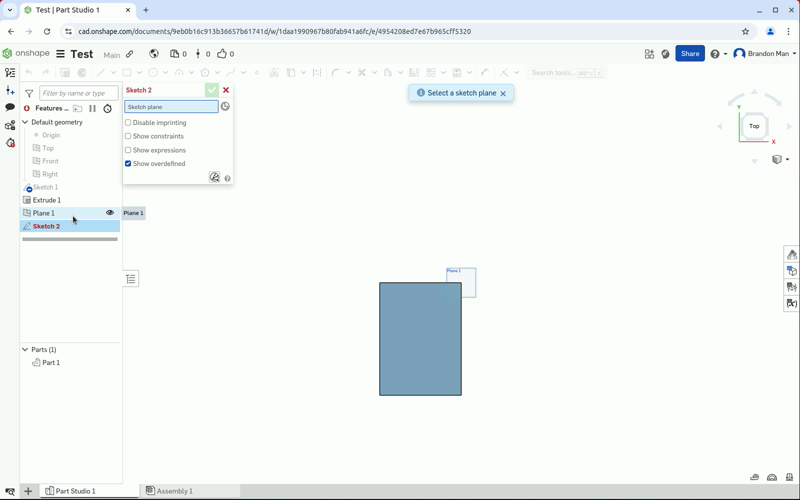
click(73, 215)
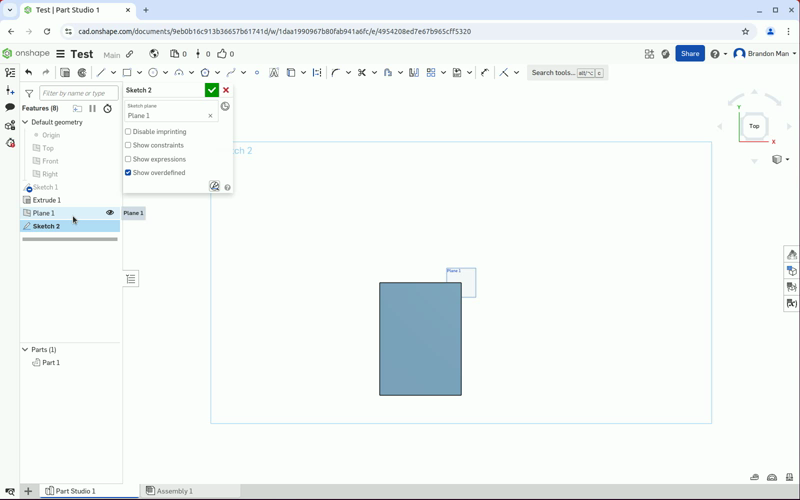
mouse_move(73, 352)
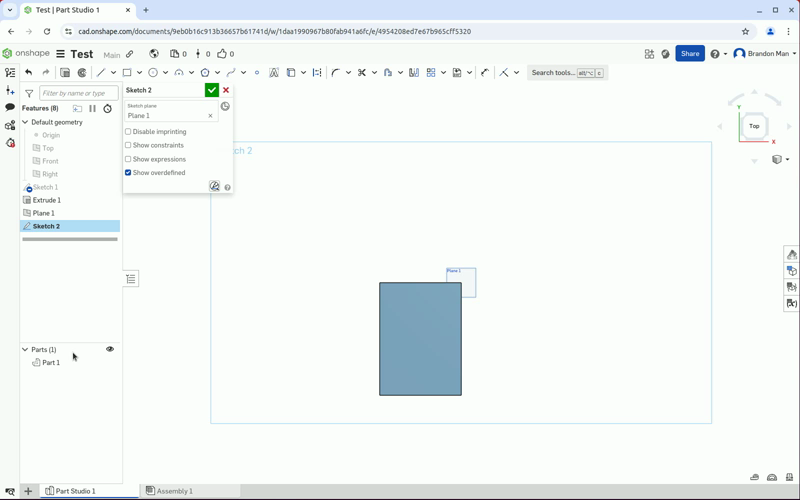
key(y)
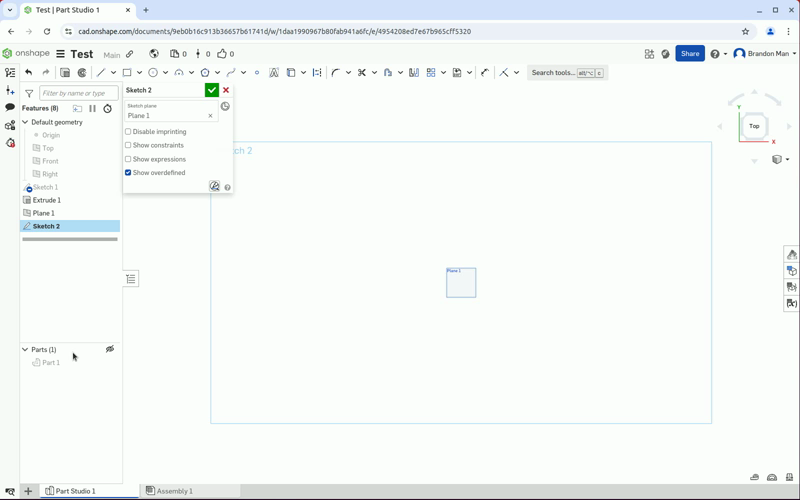
key(l)
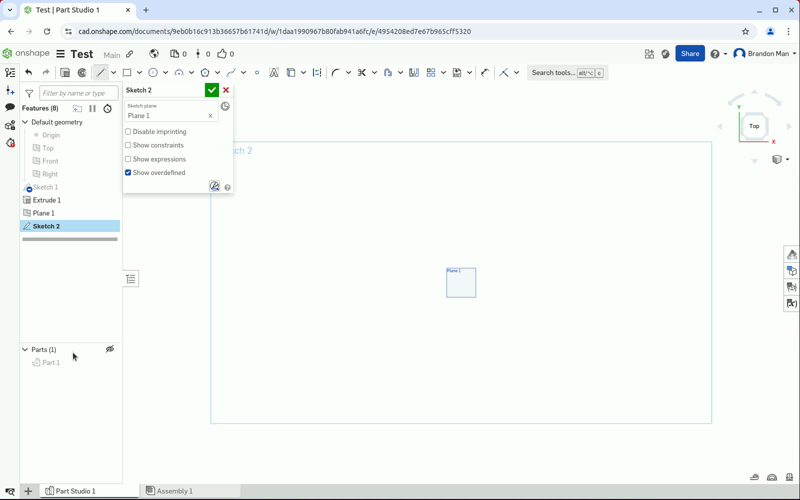
key_down(shift)
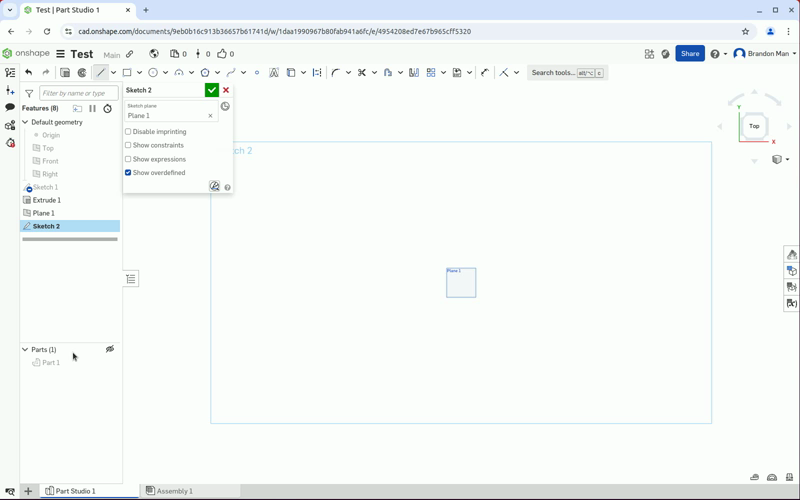
mouse_move(386, 390)
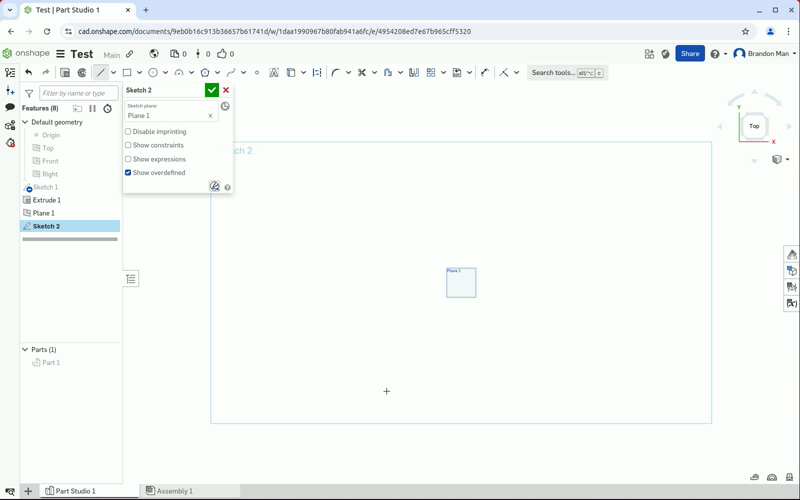
click(386, 390)
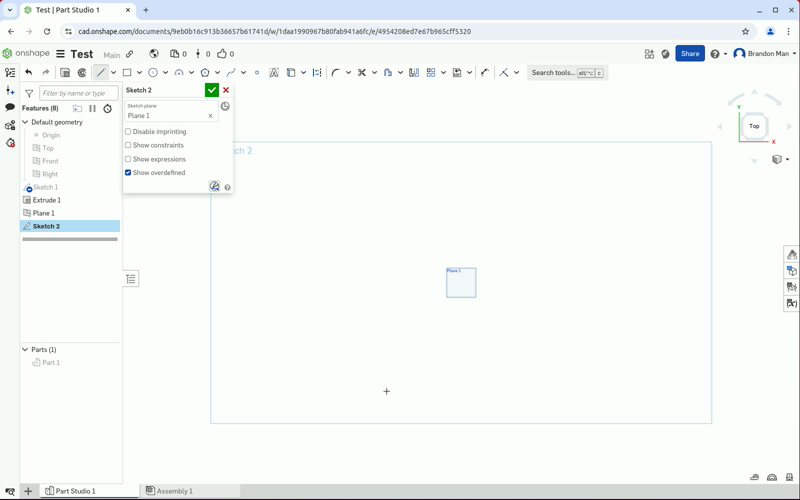
key_up(shift)
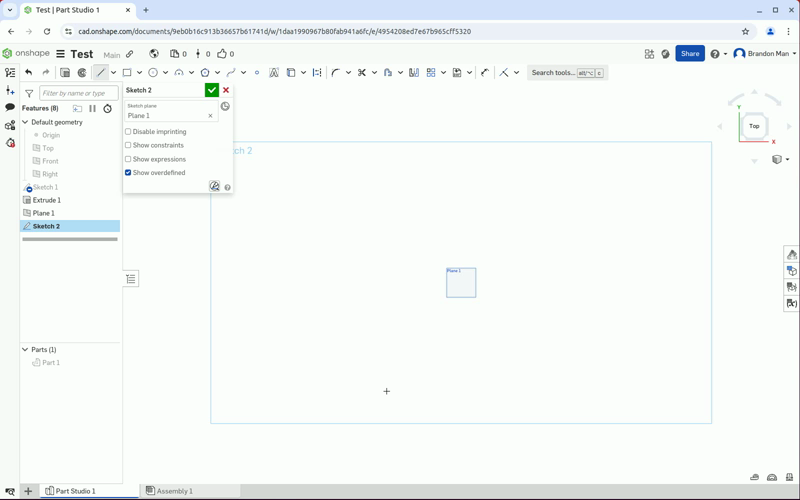
key_down(shift)
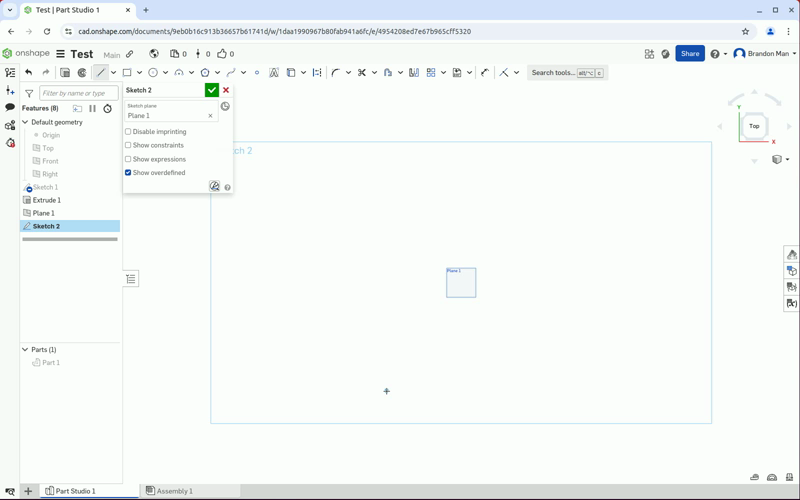
mouse_move(455, 390)
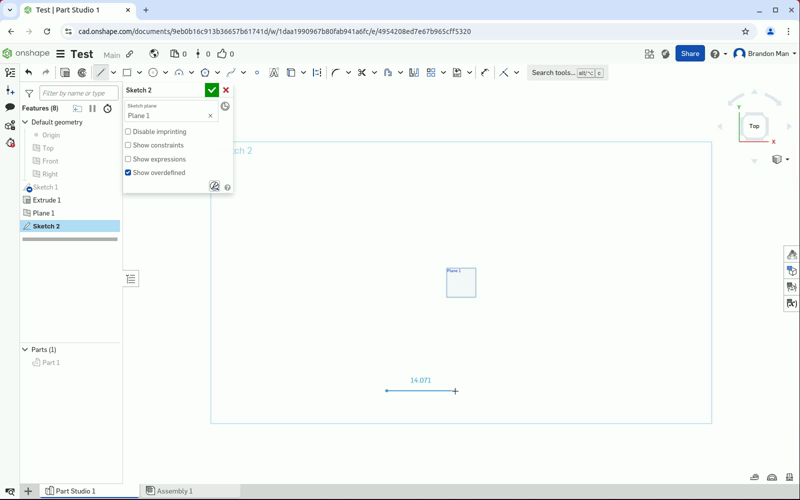
click(455, 390)
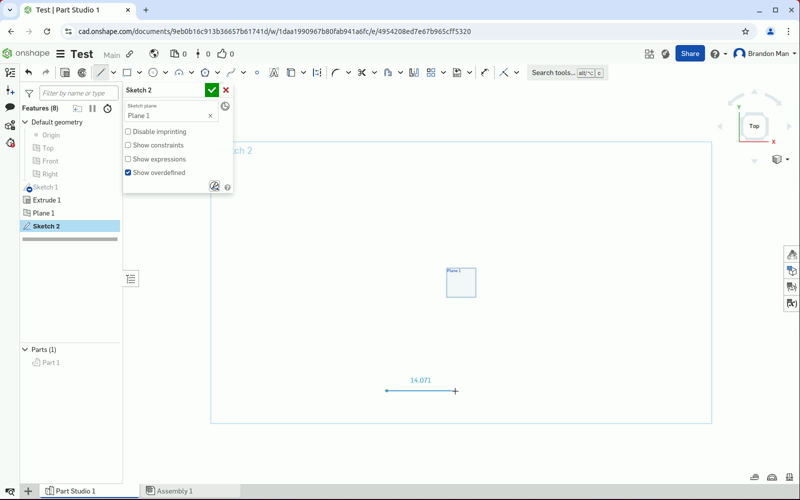
key_up(shift)
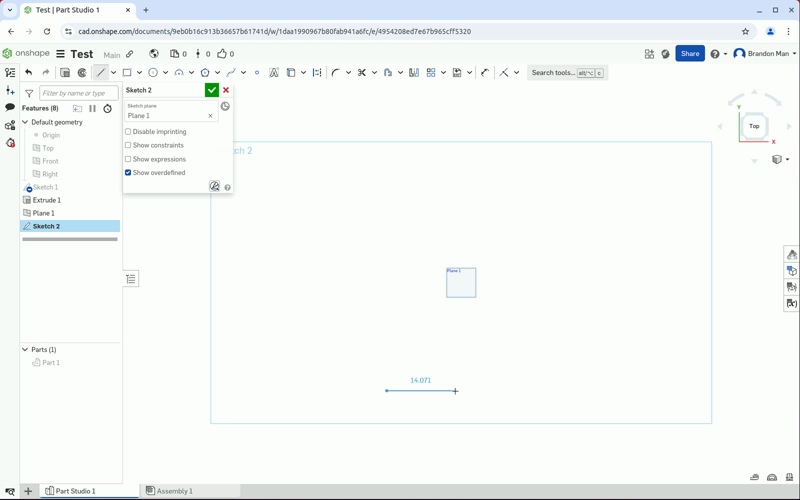
key_down(shift)
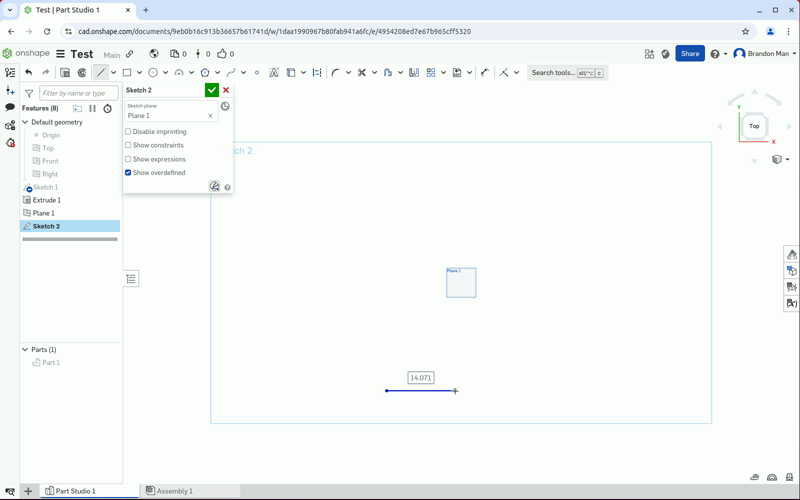
mouse_move(455, 289)
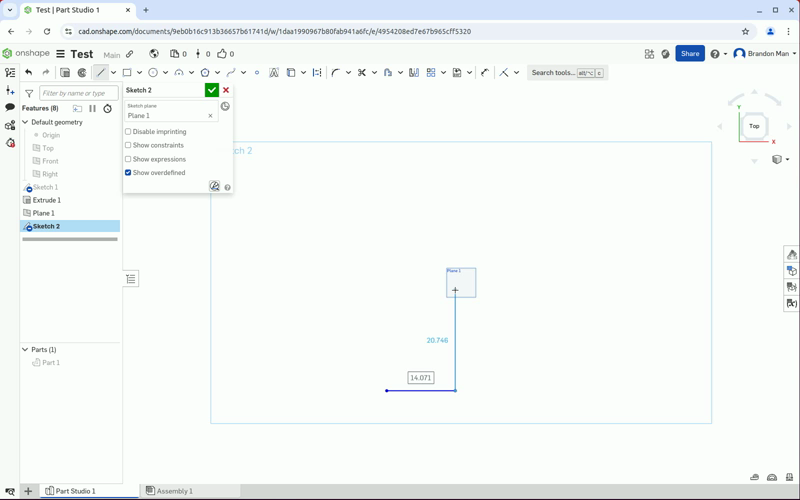
click(455, 289)
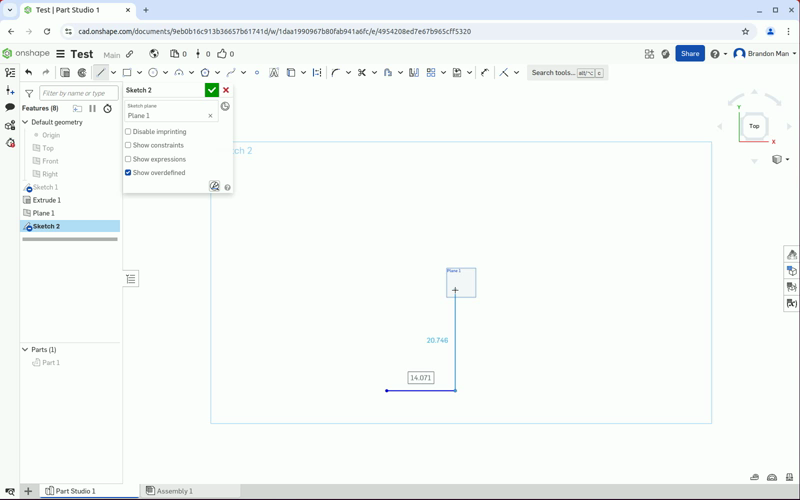
key_up(shift)
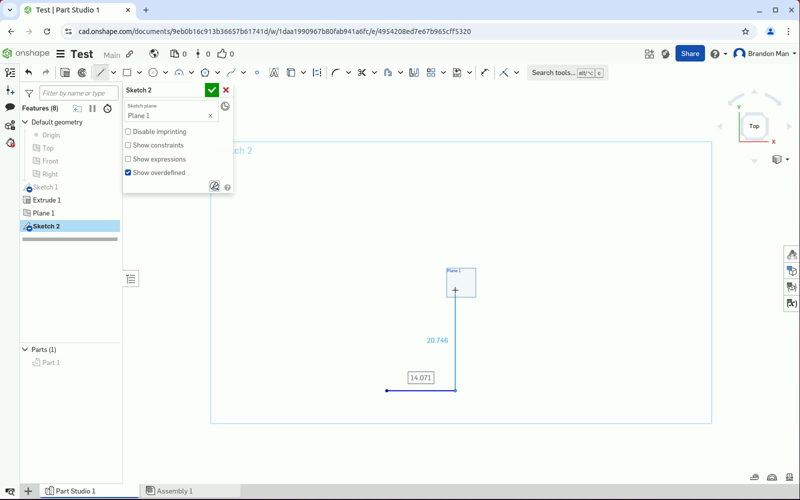
key_down(shift)
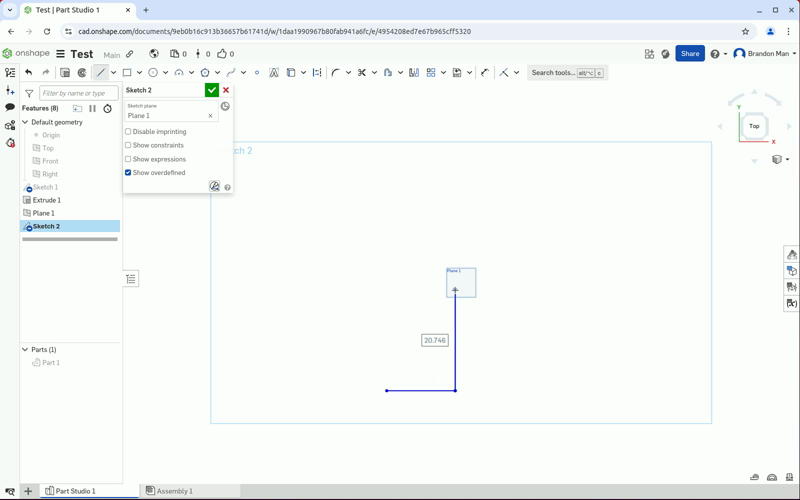
mouse_move(386, 289)
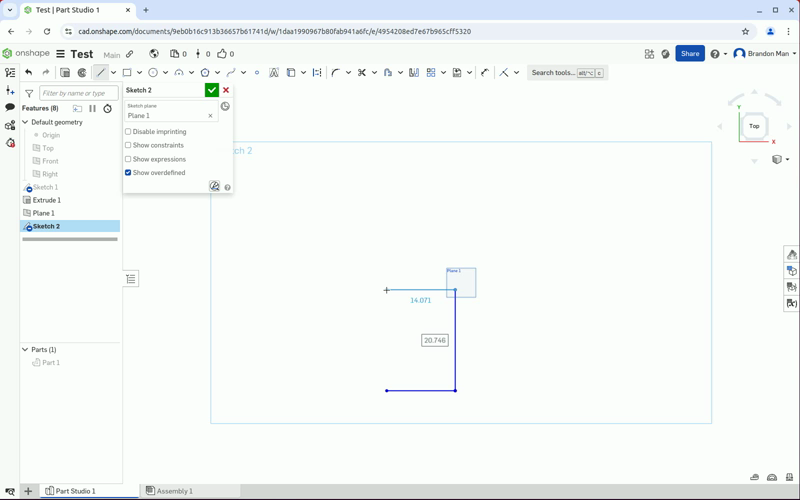
click(386, 289)
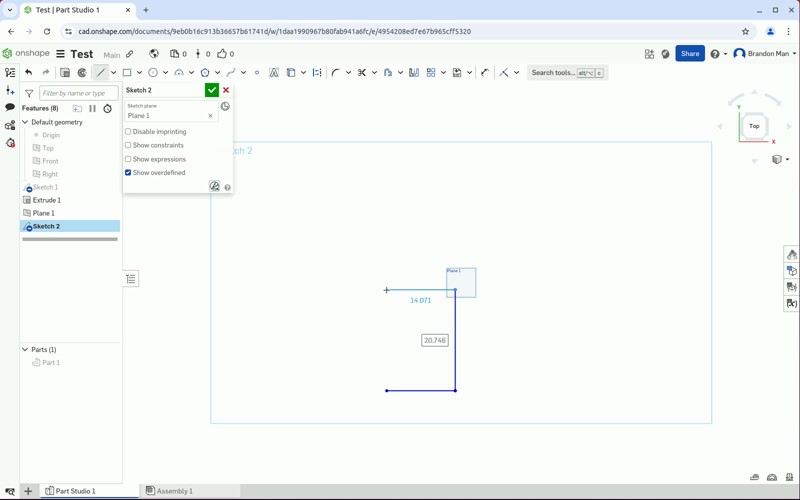
key_up(shift)
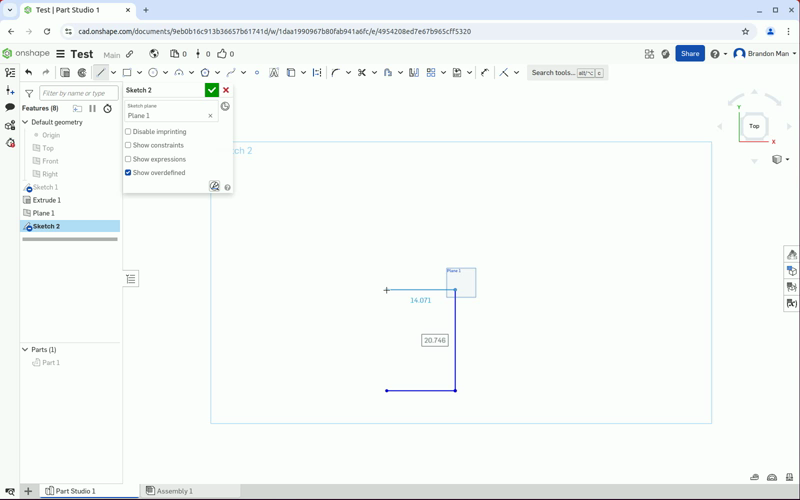
key_down(shift)
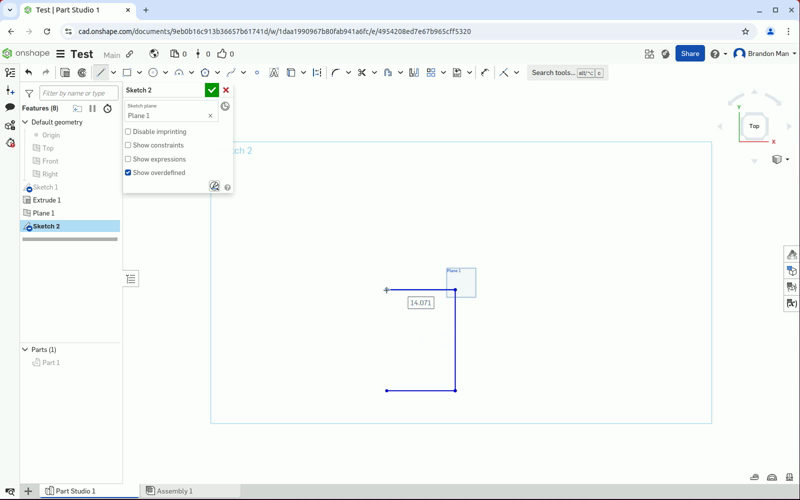
mouse_move(386, 390)
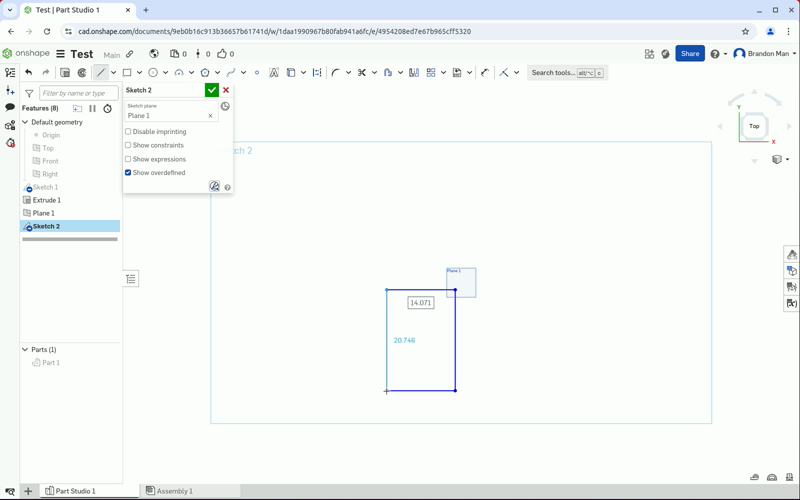
key_up(shift)
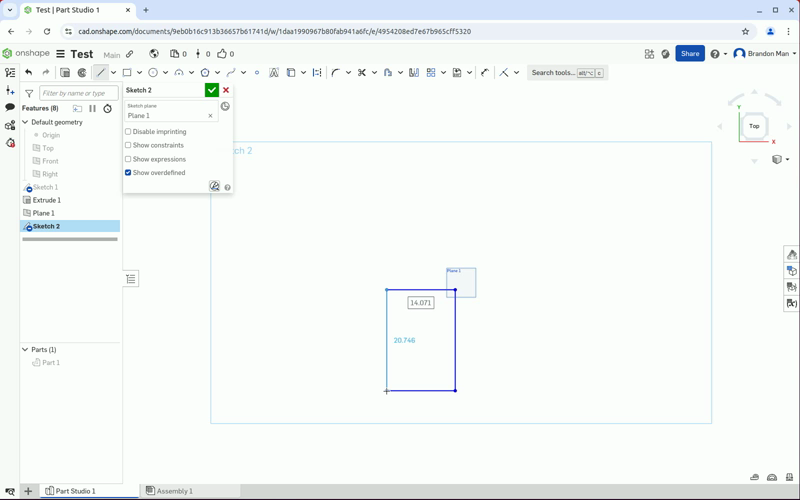
click(386, 390)
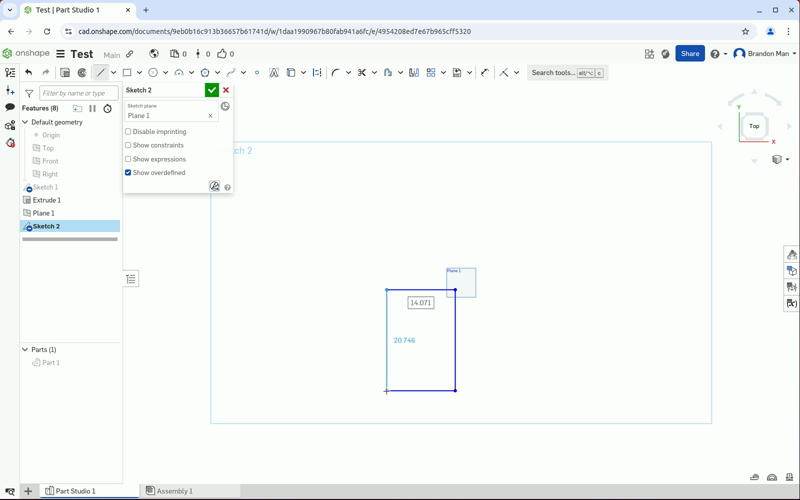
key(esc)
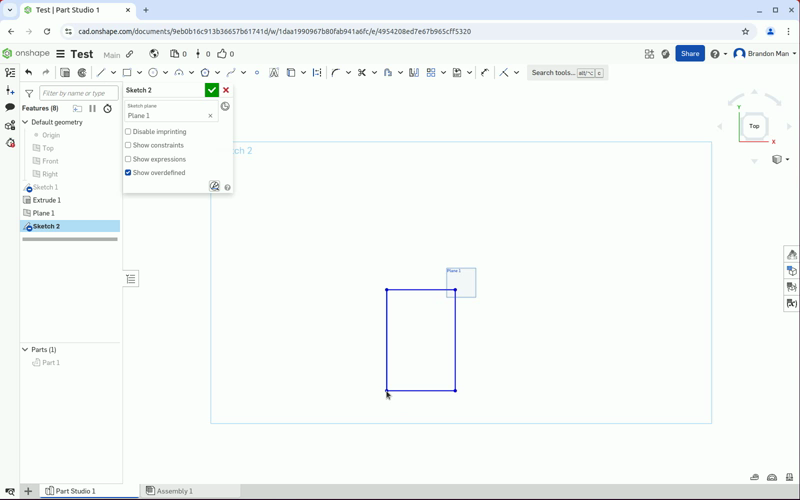
mouse_move(429, 365)
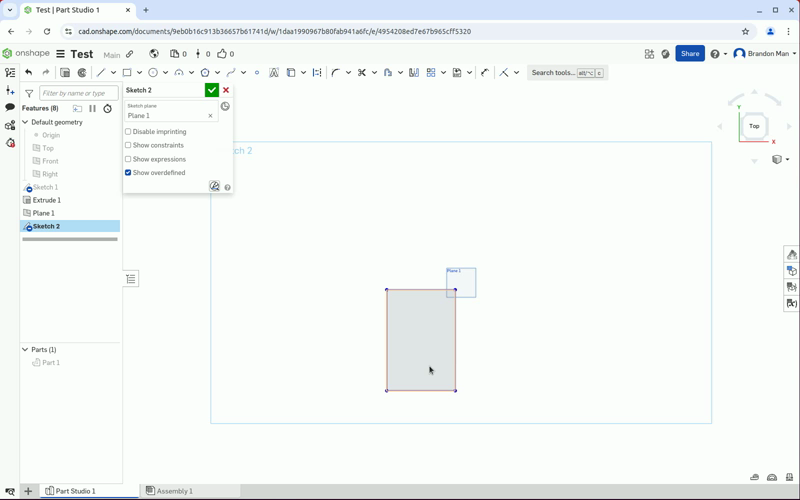
click(429, 365)
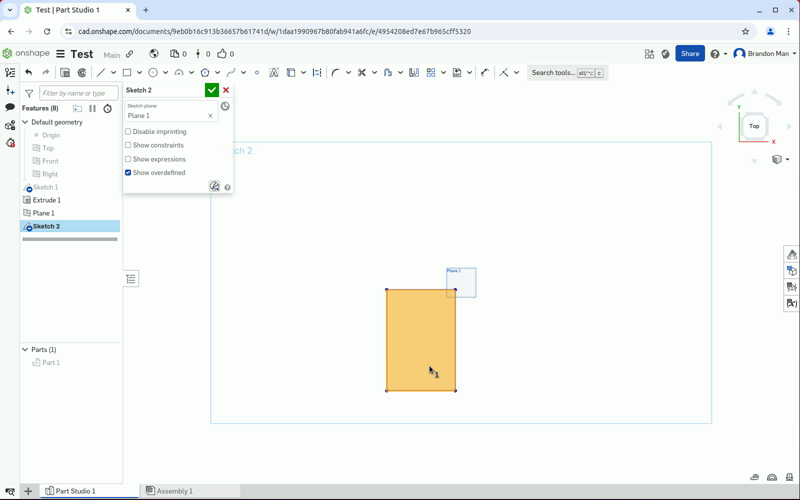
mouse_move(73, 352)
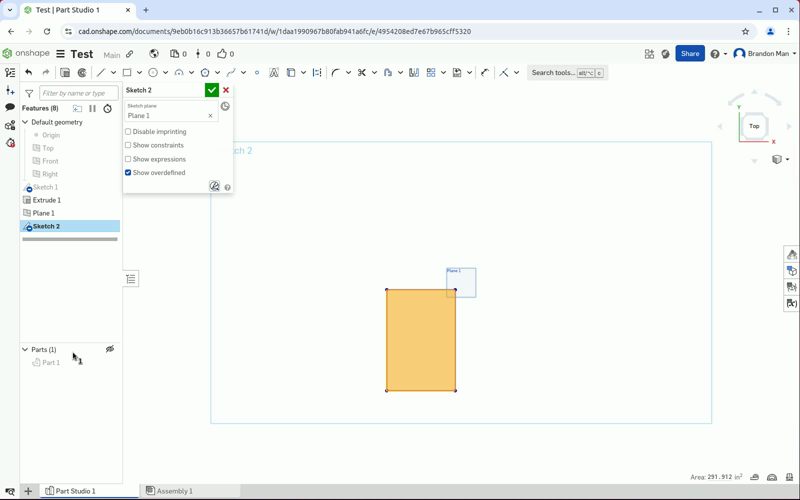
key(shift+y)
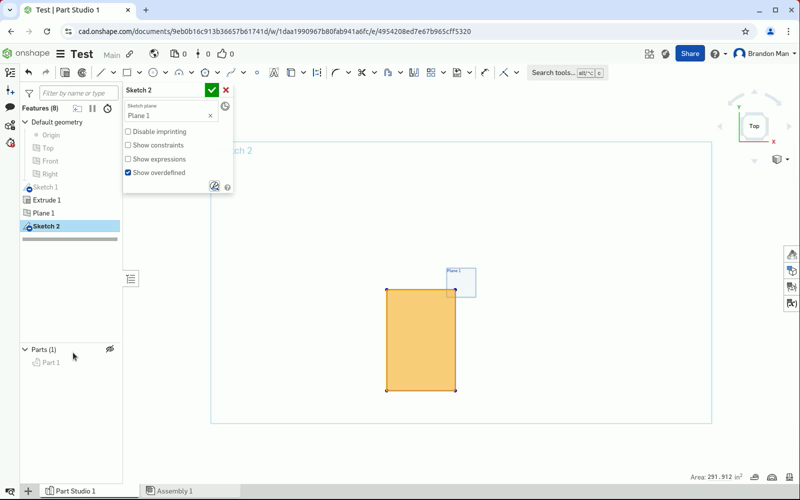
key(shift+e)
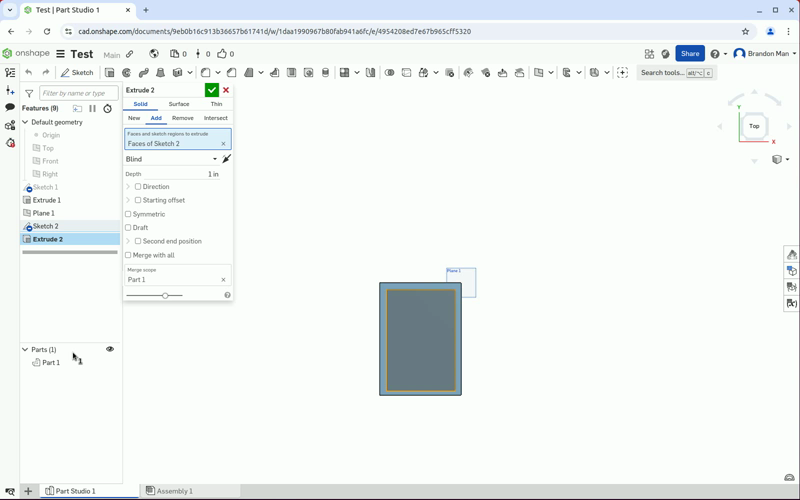
mouse_move(143, 106)
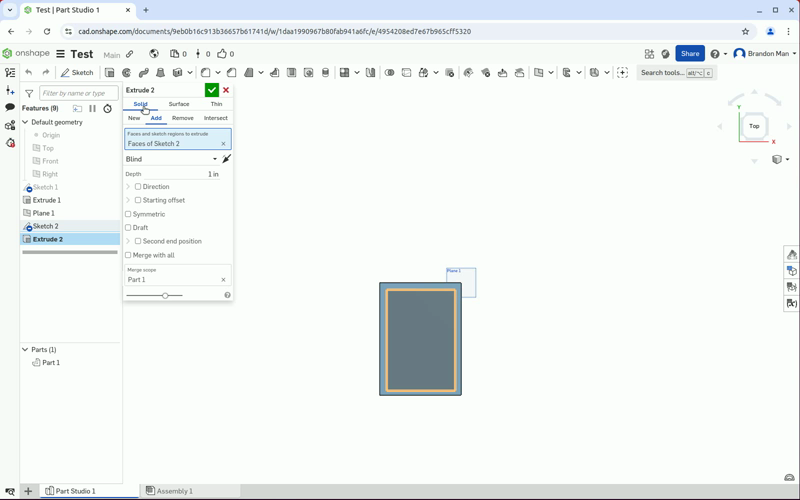
click(143, 106)
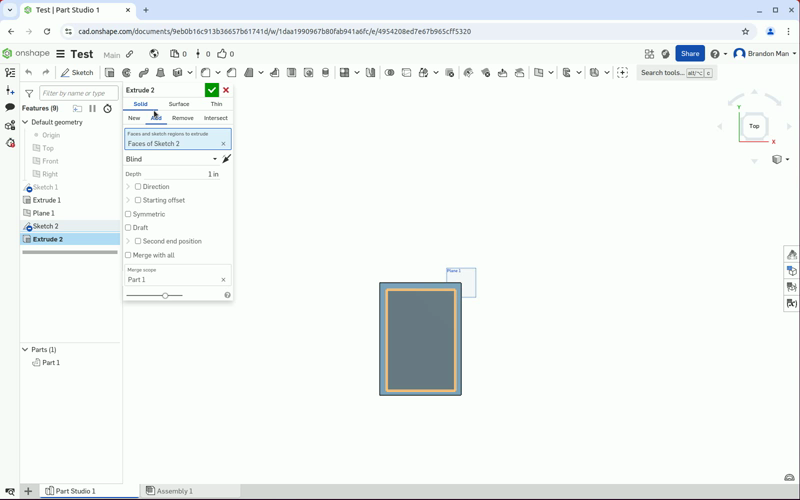
mouse_move(186, 120)
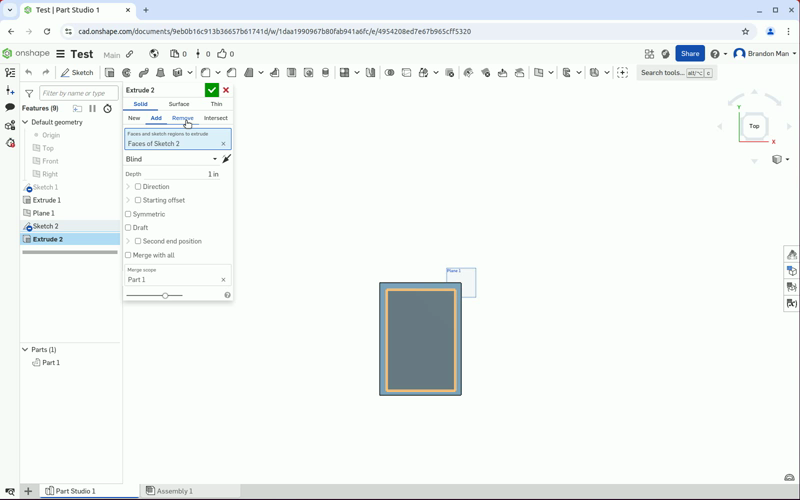
click(186, 120)
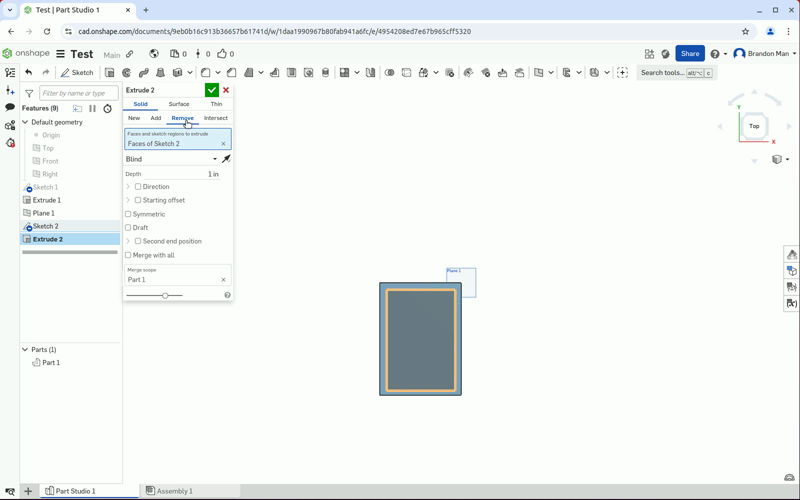
key(tab, 4)
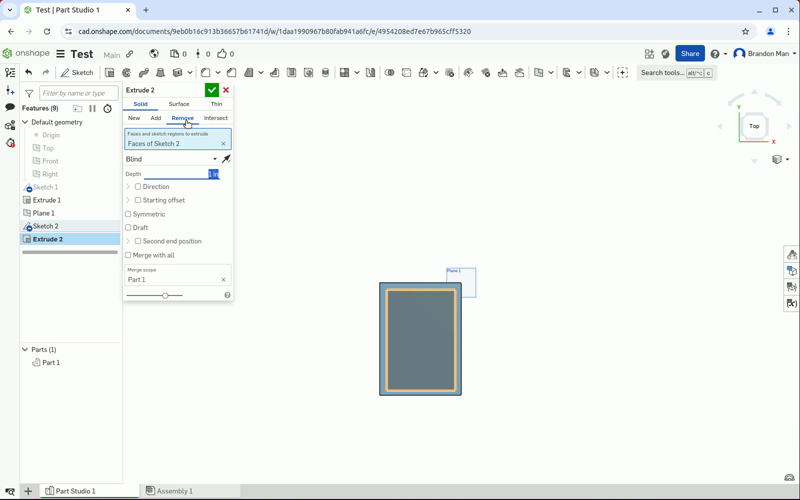
text(8.184)
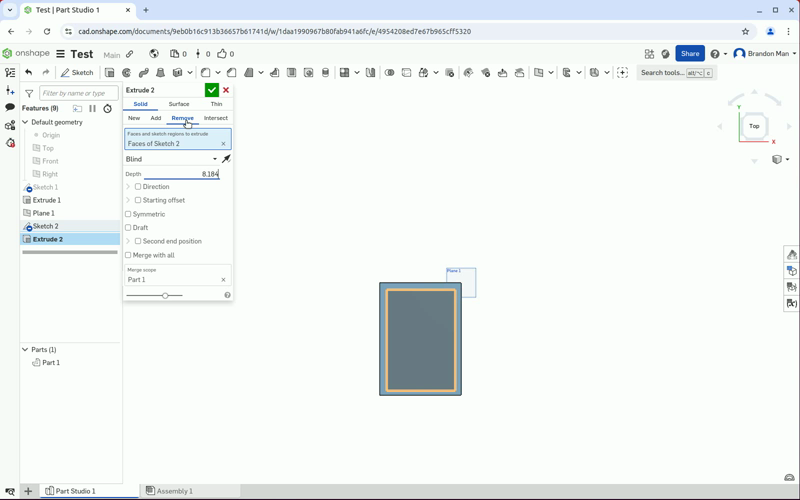
key(tab, 6)
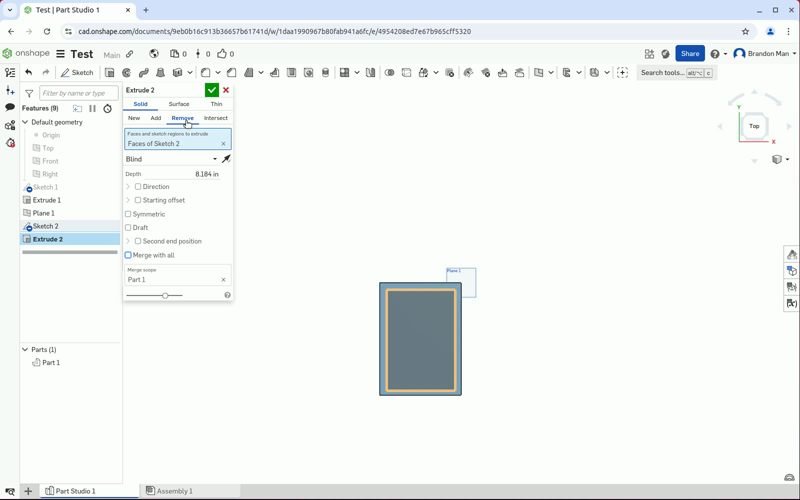
key(space)
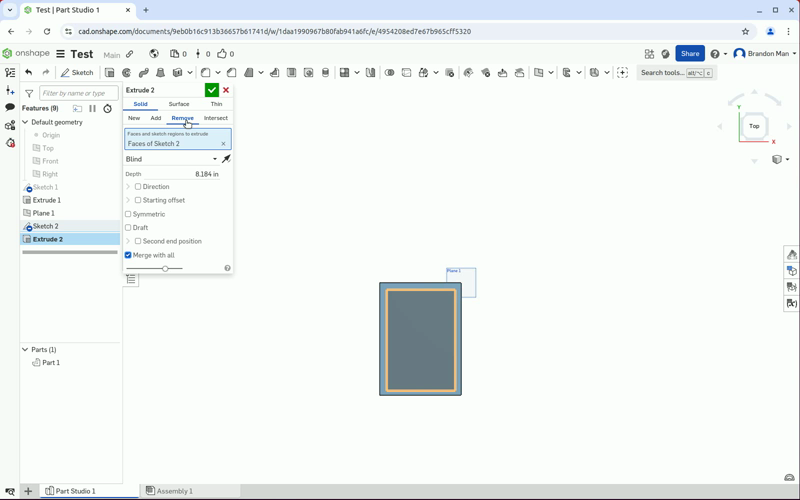
key(enter)
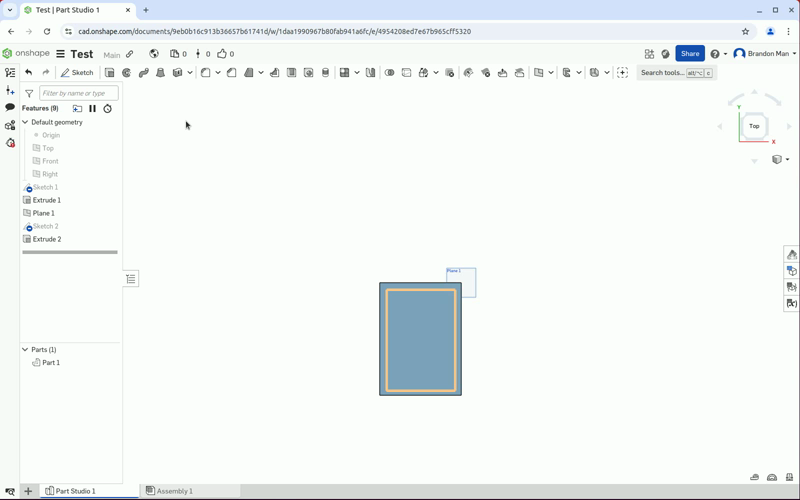
key(shift+h)
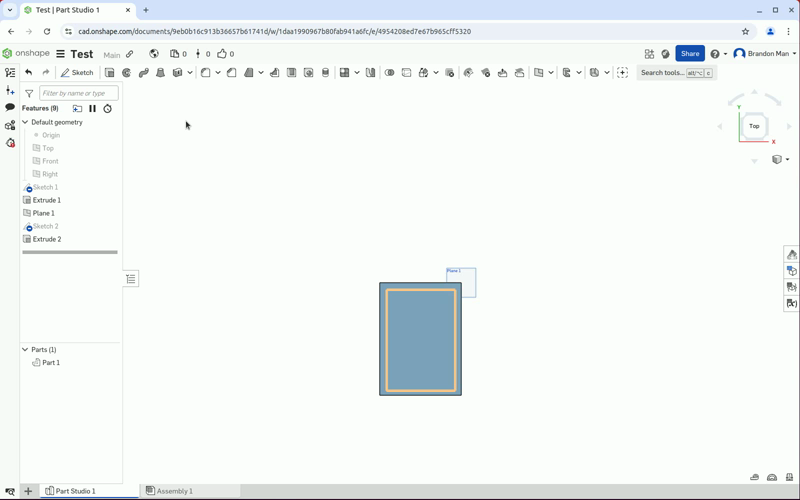
key(shift+h)
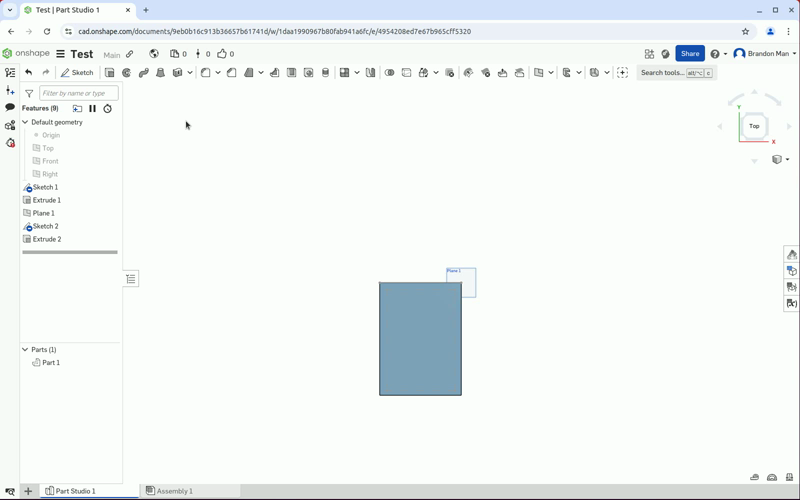
key(shift+7)
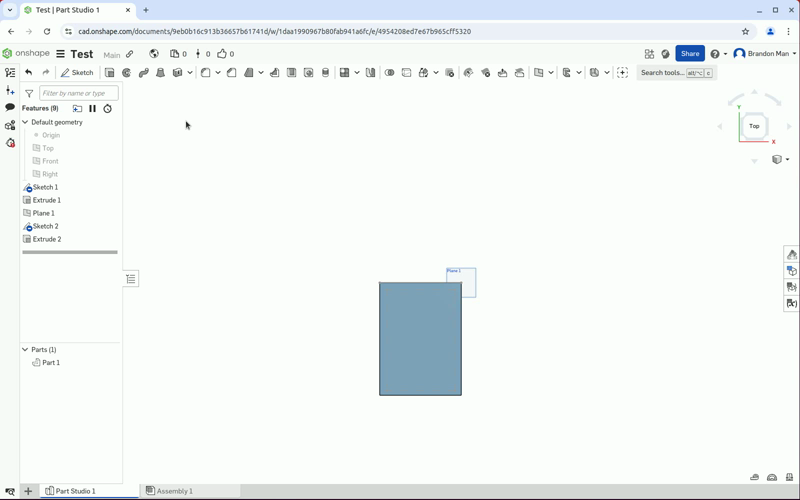
key(up, 3)
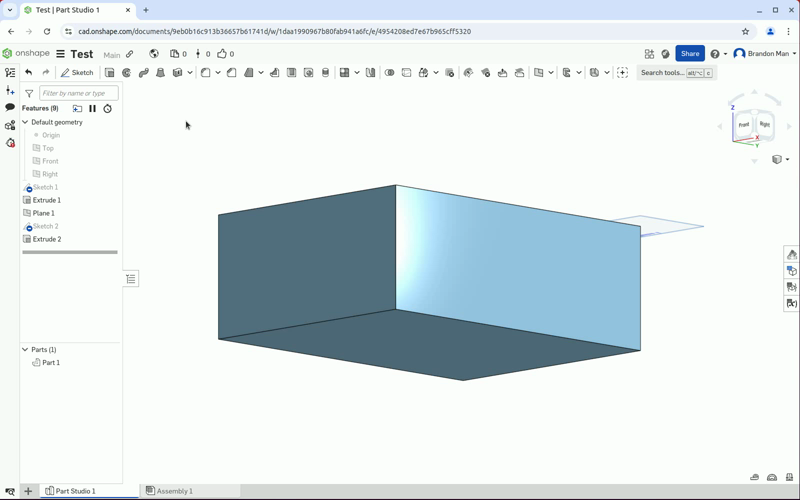
key(left, 3)
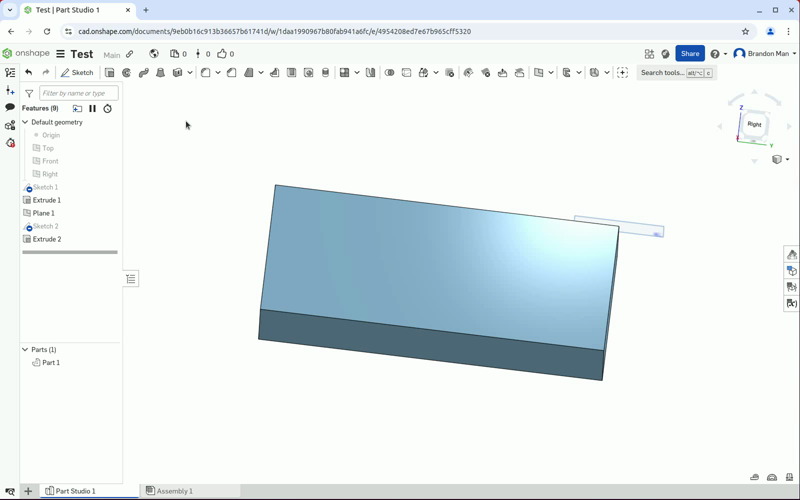
key(right, 3)
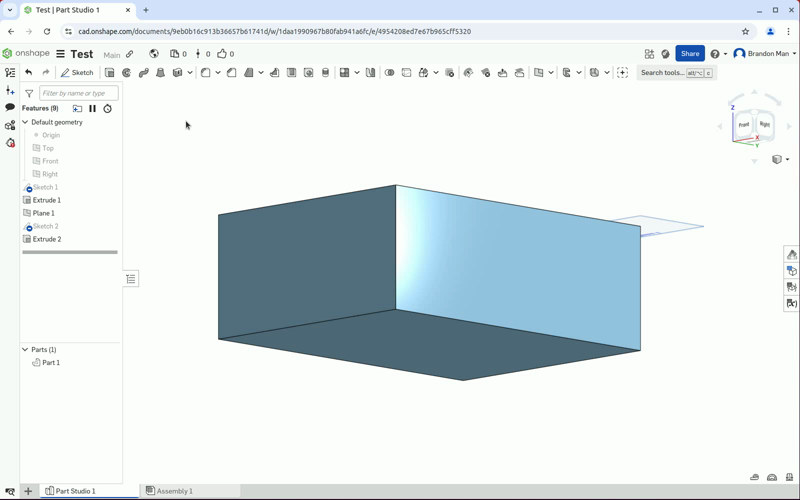
key(down, 3)
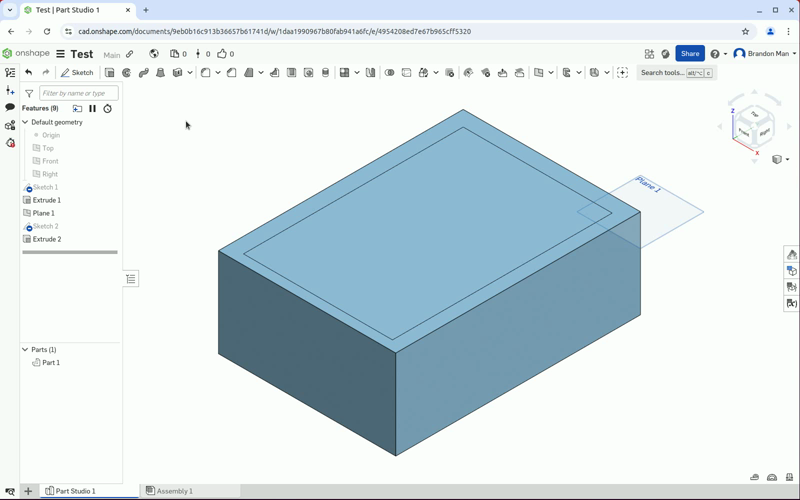
mouse_move(73, 189)
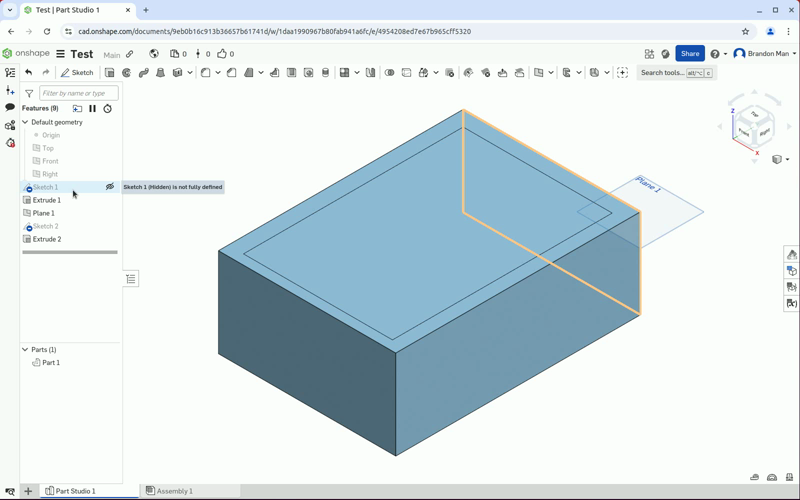
click(73, 189)